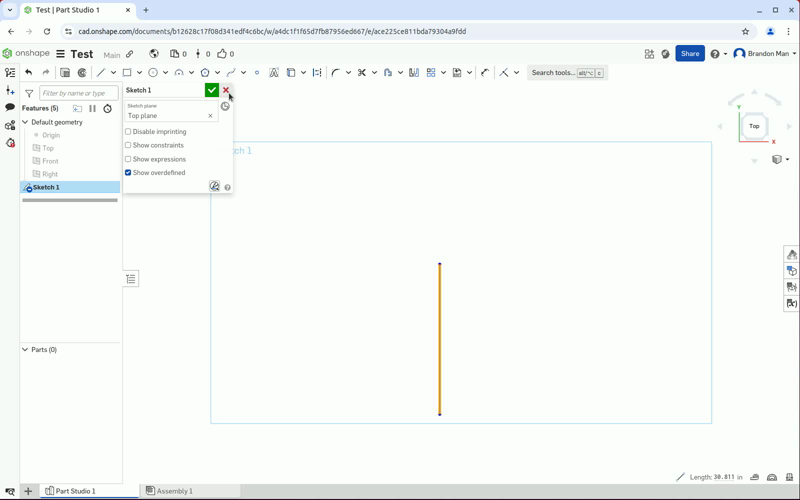
key(shift+h)
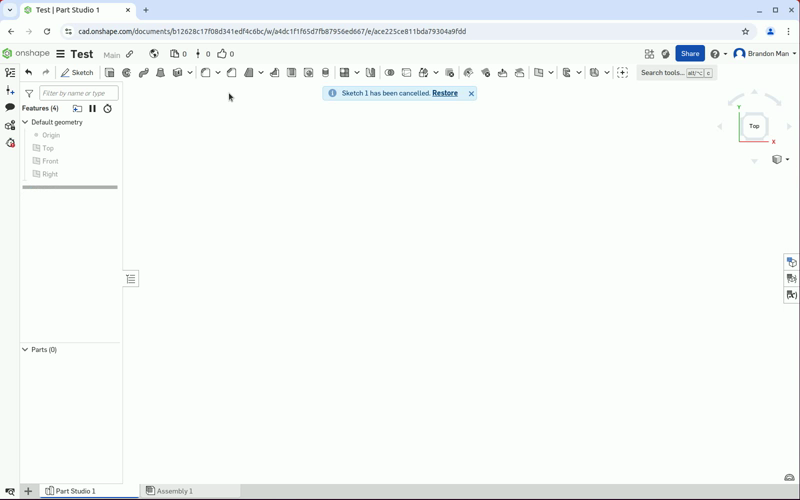
mouse_move(73, 352)
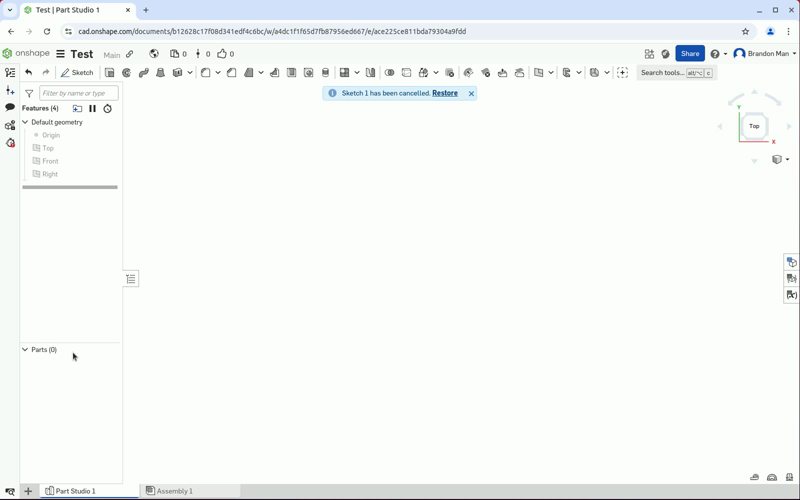
key(y)
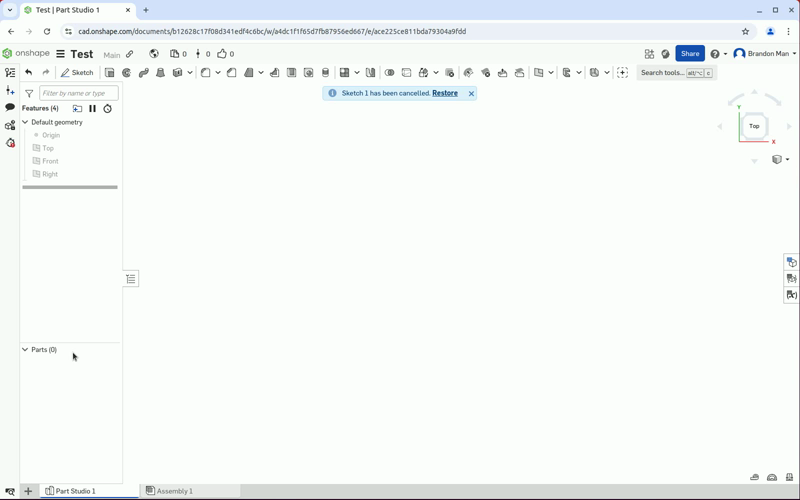
key(shift+p)
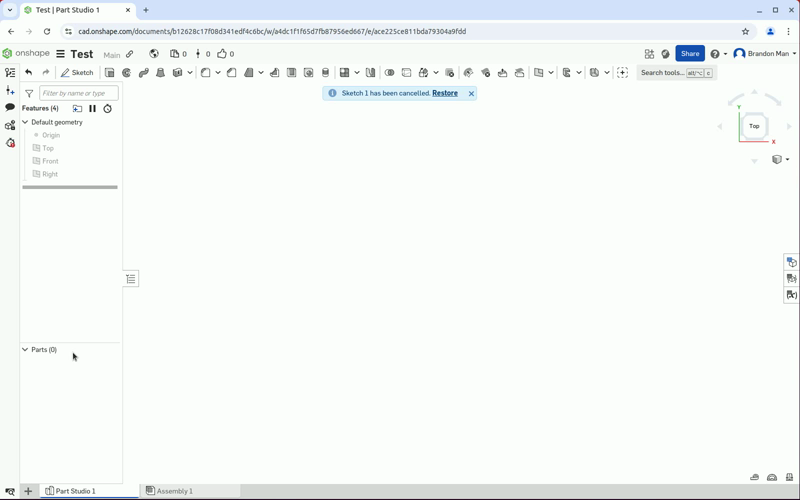
key(space)
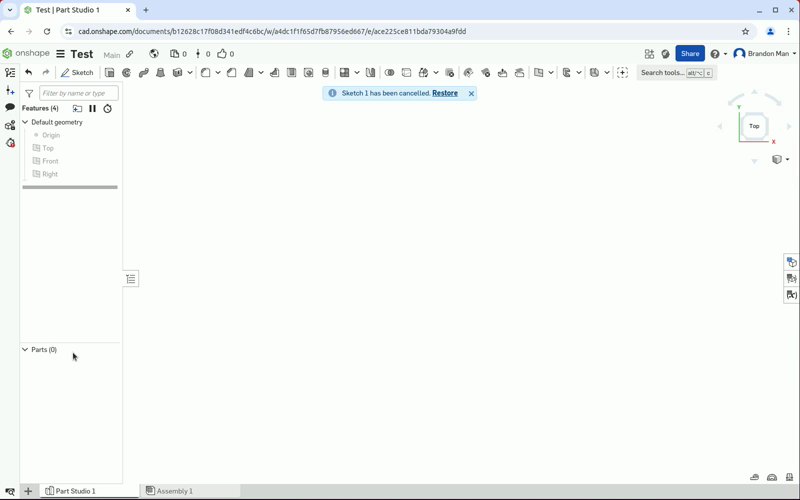
key_down(shift)
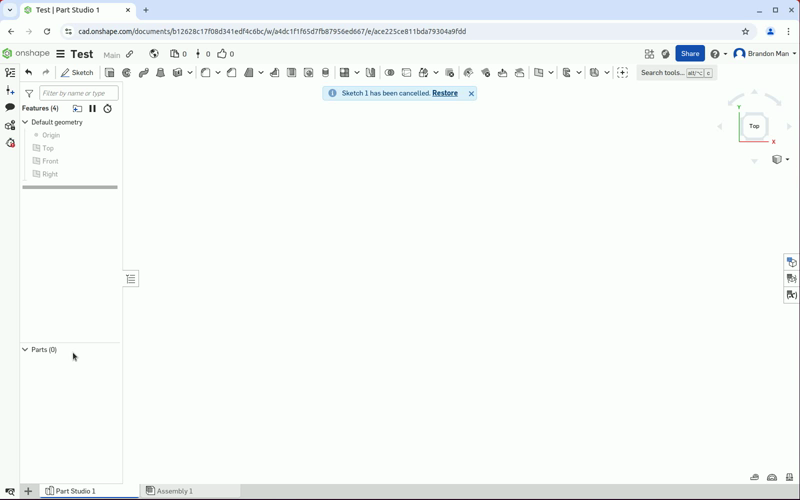
key(up)
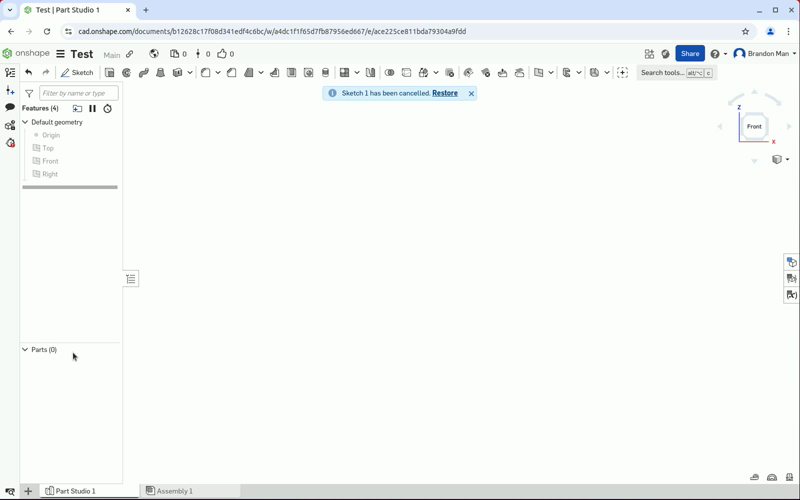
key_up(shift)
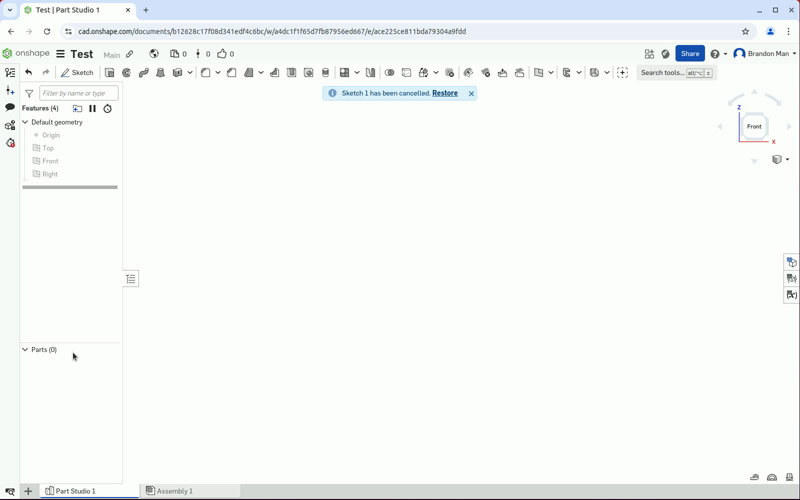
mouse_move(73, 352)
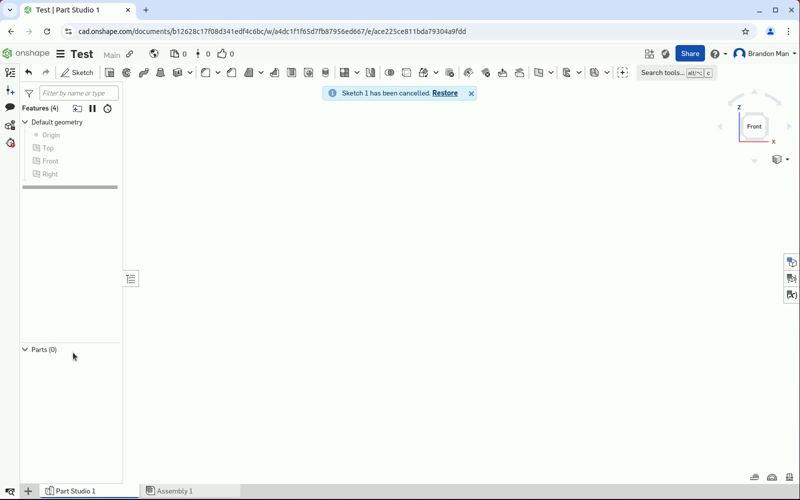
key(shift+y)
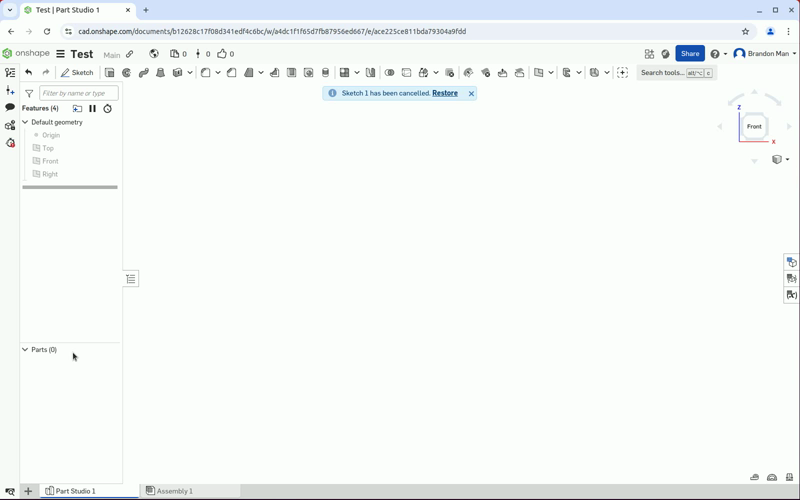
key(shift+s)
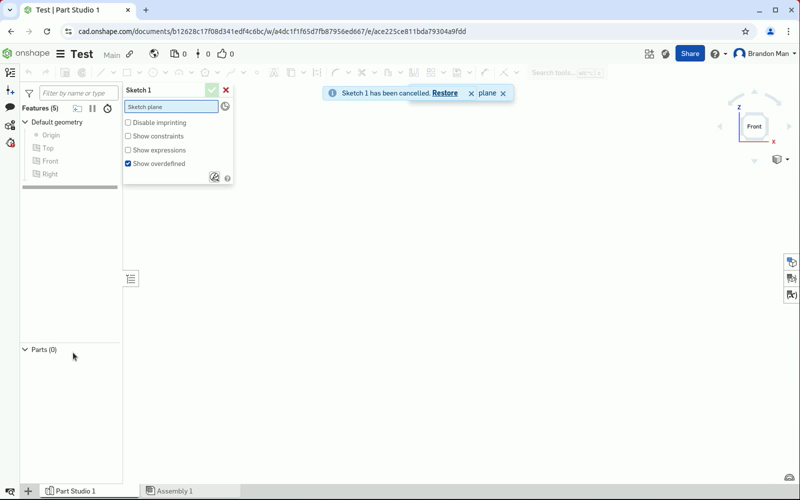
mouse_move(73, 163)
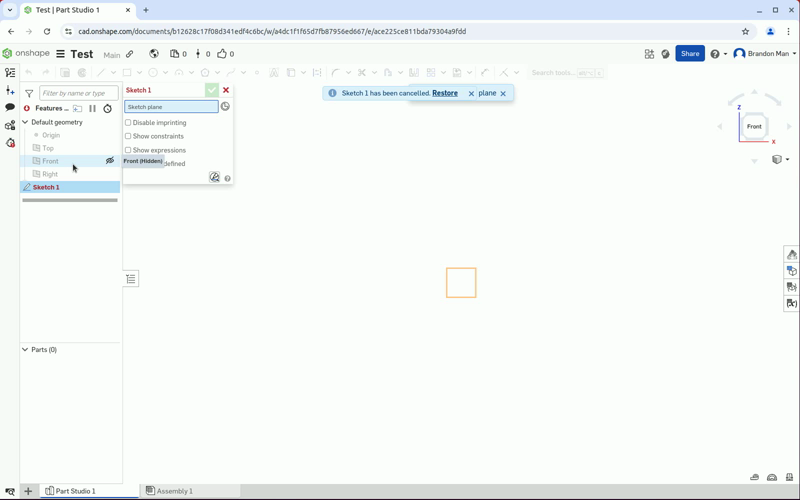
click(73, 163)
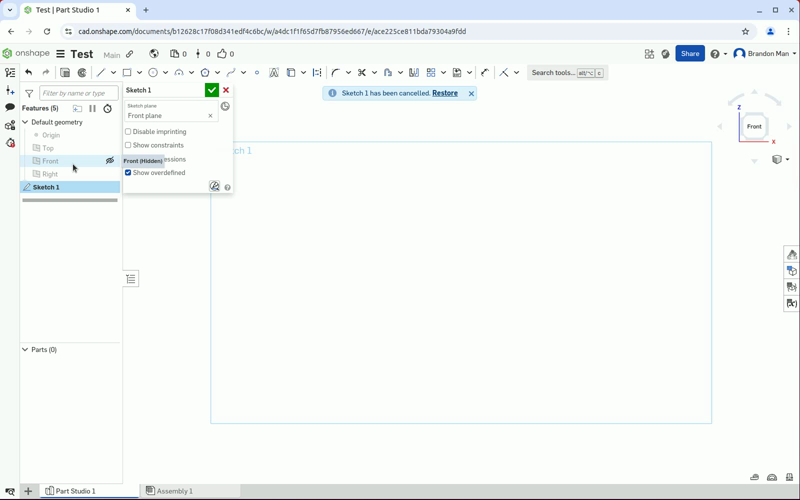
mouse_move(73, 352)
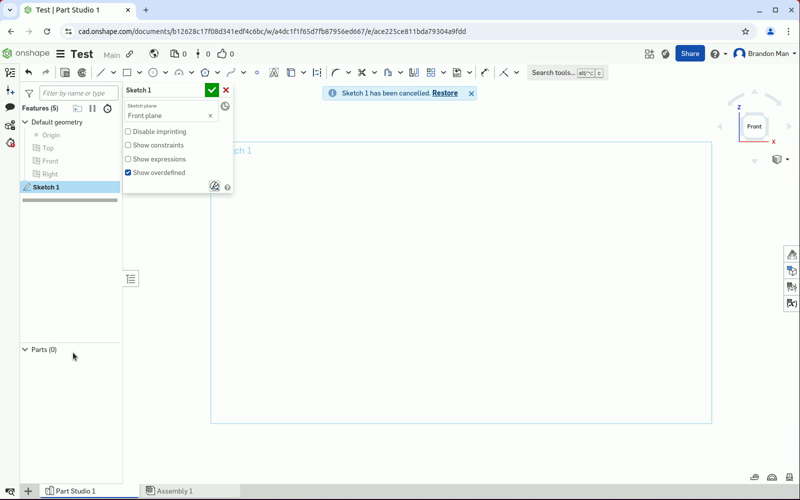
key(y)
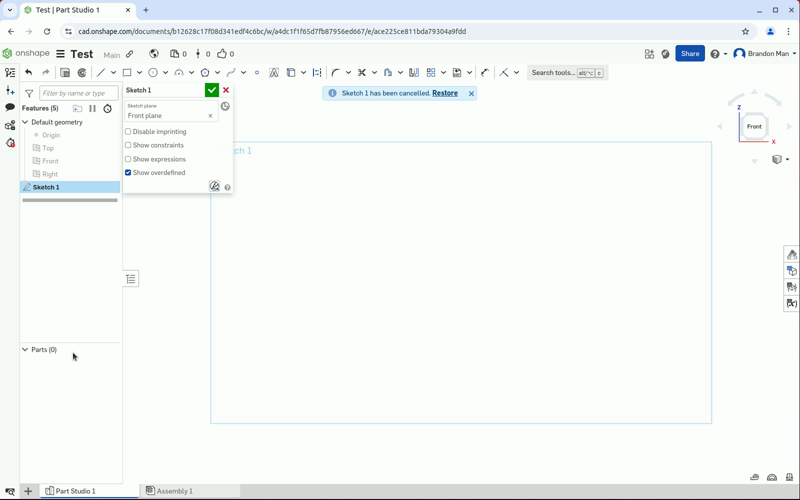
key(l)
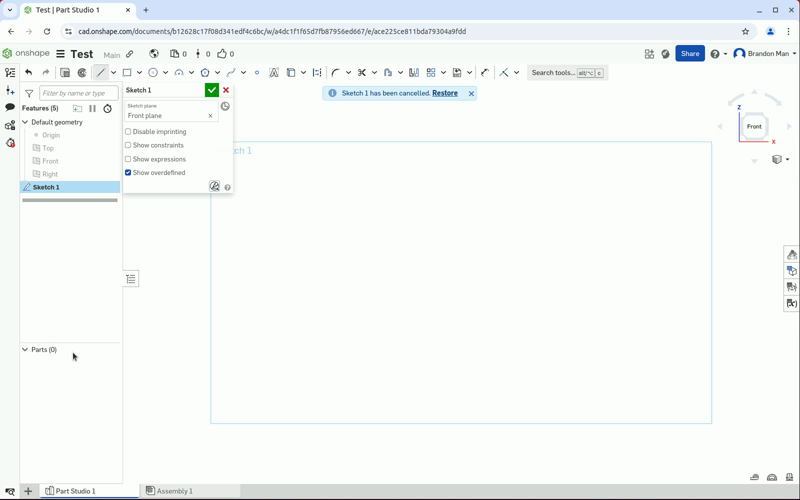
key_down(shift)
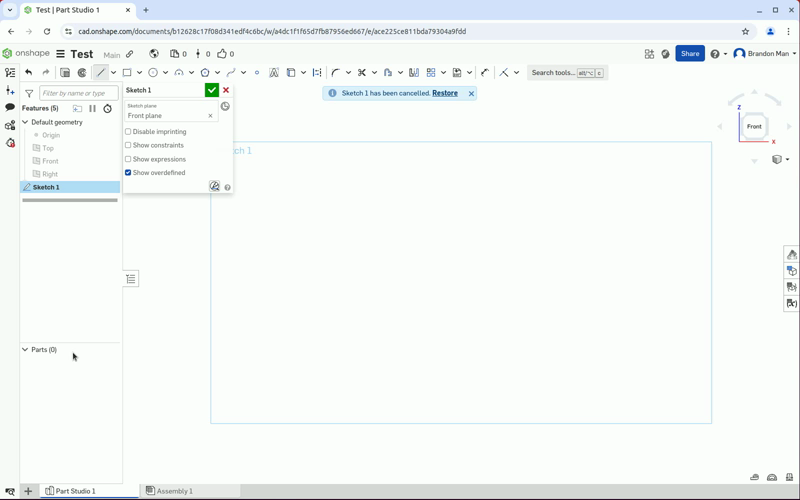
mouse_move(436, 309)
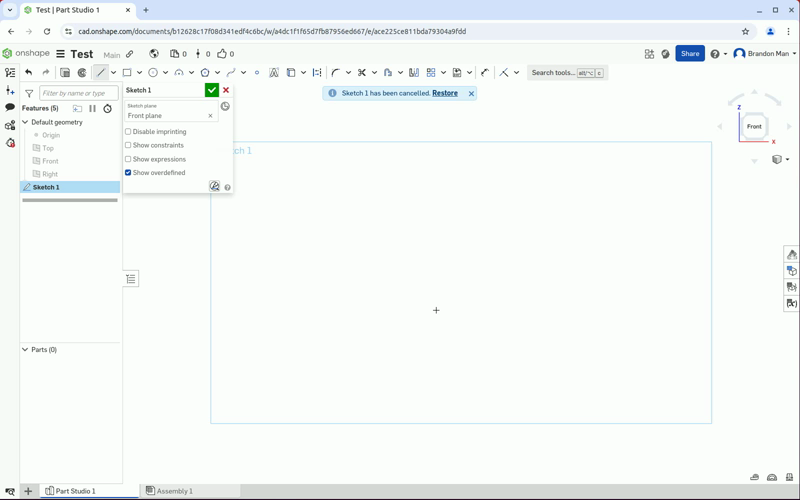
click(436, 309)
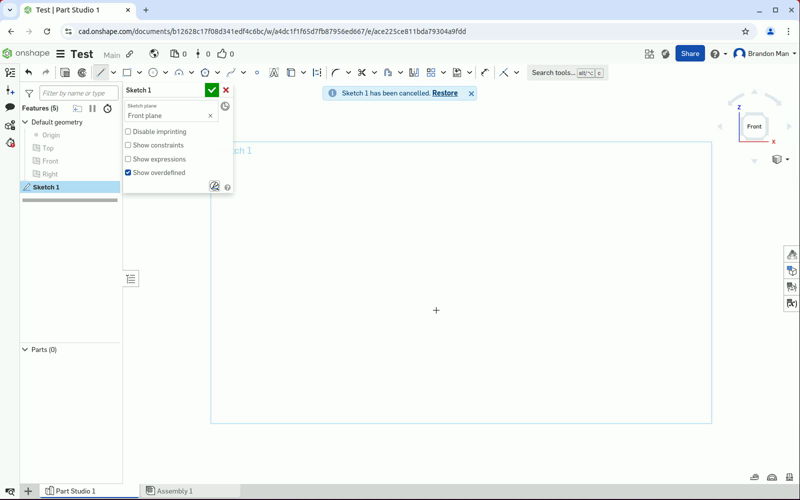
key_up(shift)
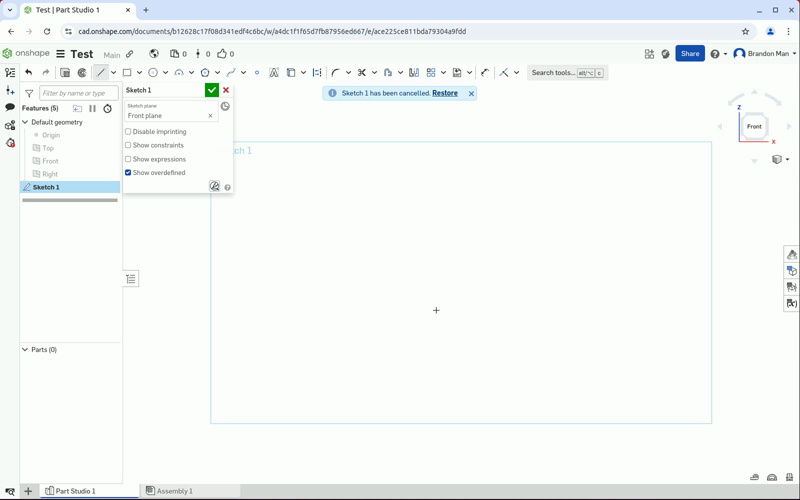
key_down(shift)
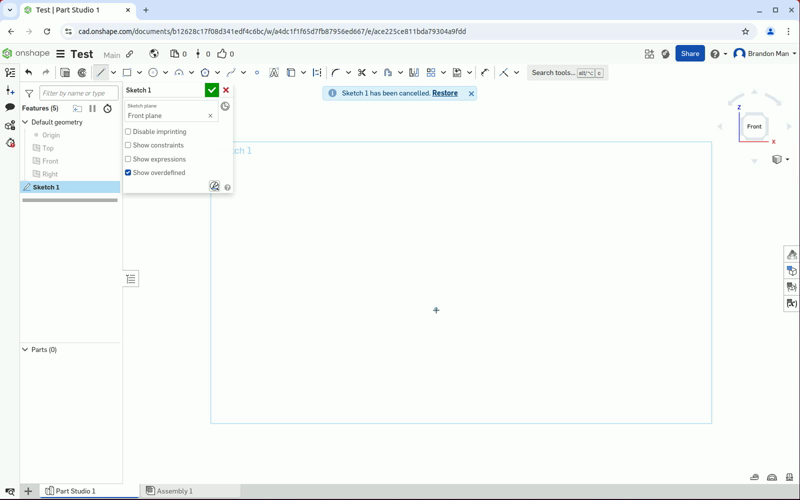
mouse_move(466, 309)
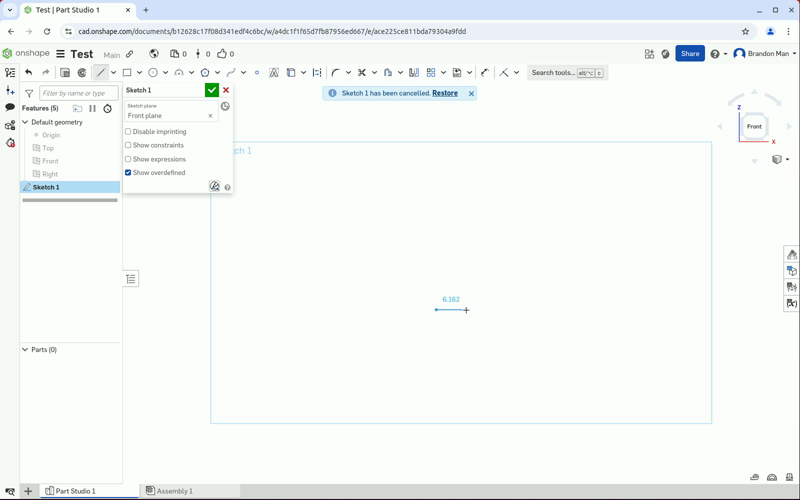
mouse_move(471, 309)
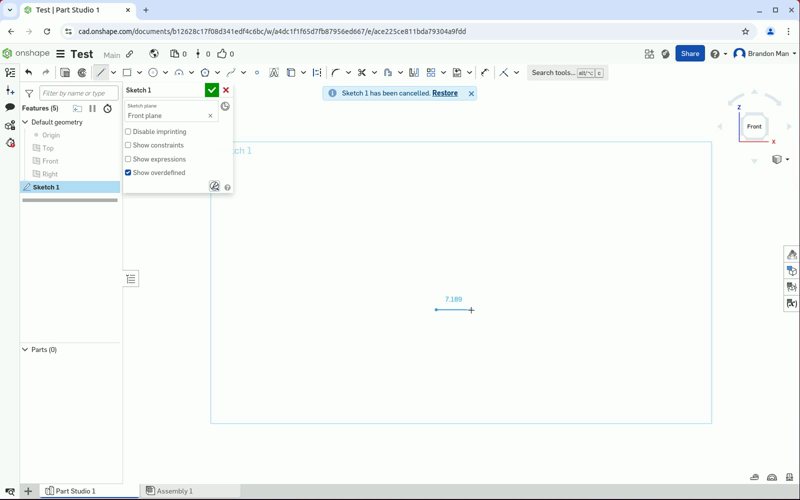
click(471, 309)
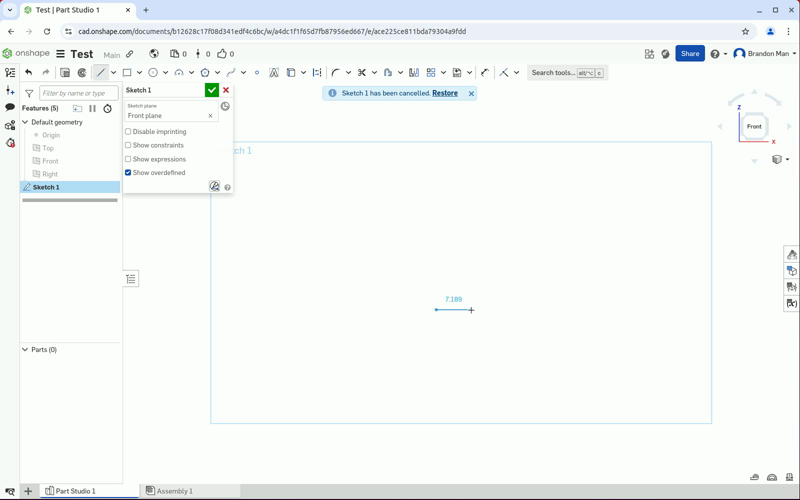
key_up(shift)
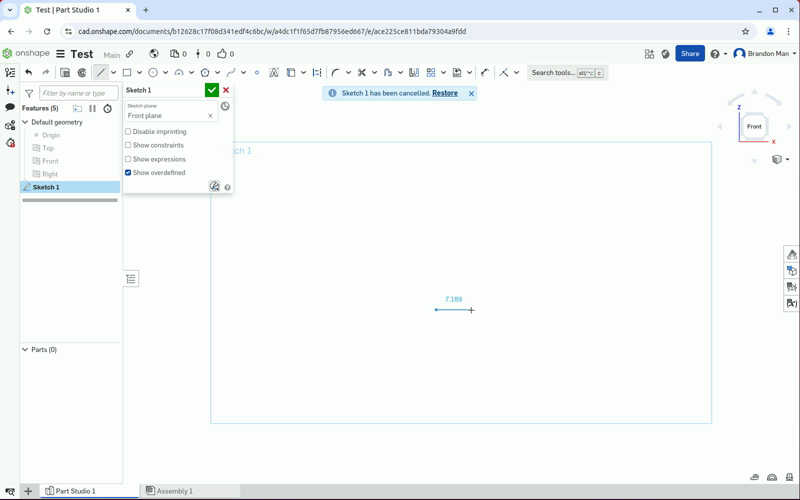
key_down(shift)
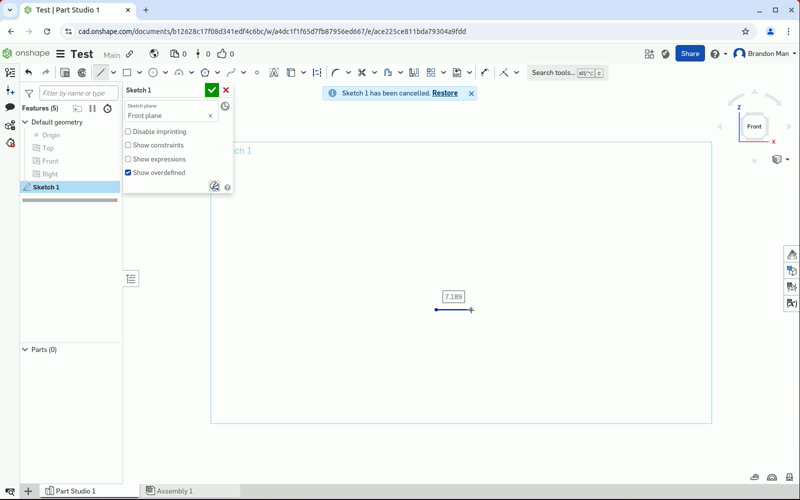
mouse_move(471, 170)
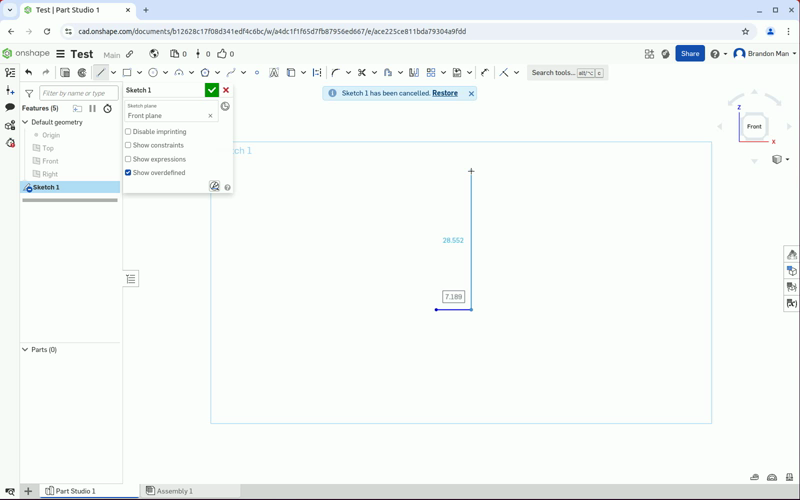
click(471, 170)
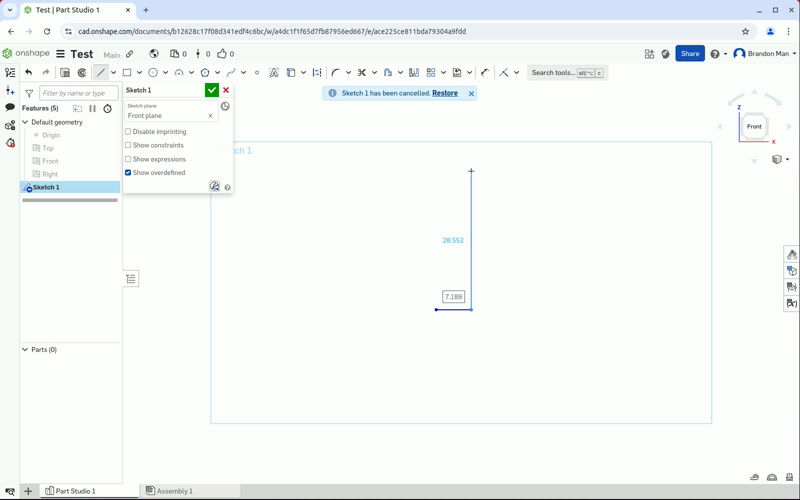
key_up(shift)
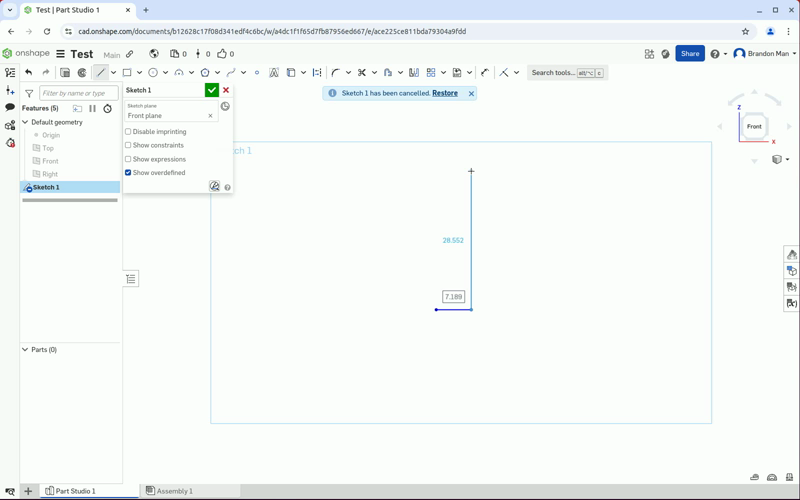
key_down(shift)
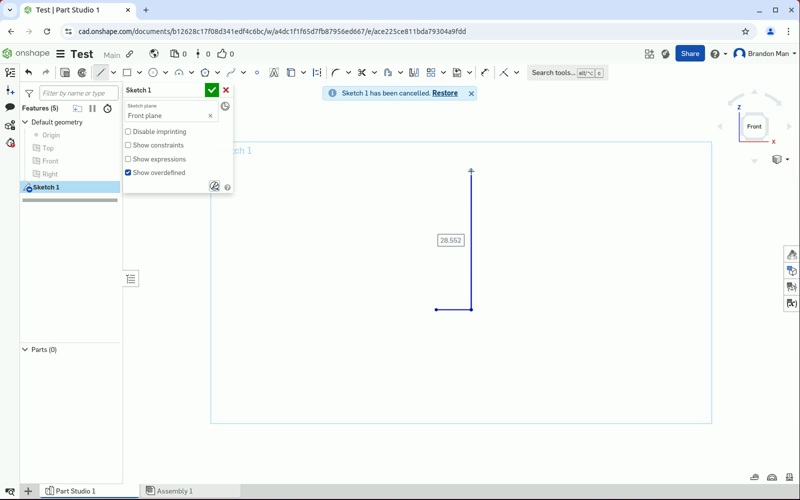
mouse_move(501, 170)
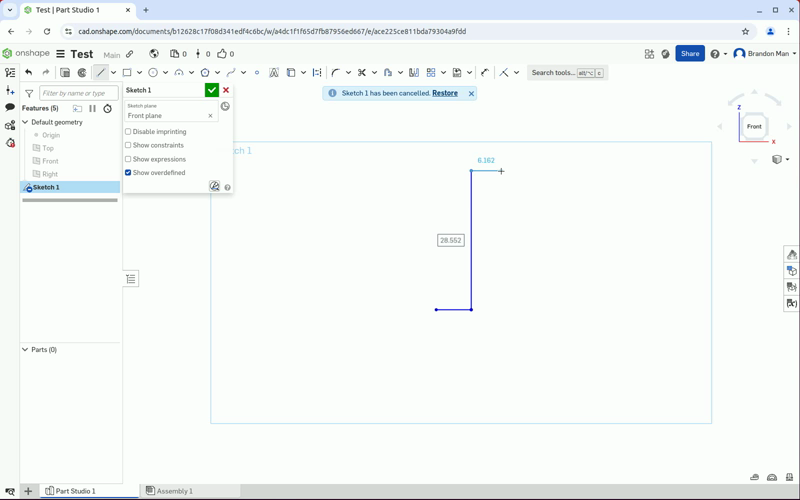
mouse_move(436, 170)
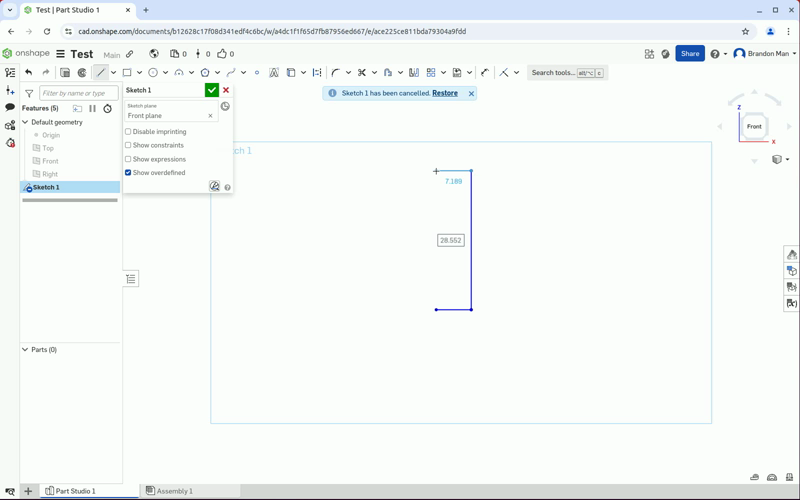
click(436, 170)
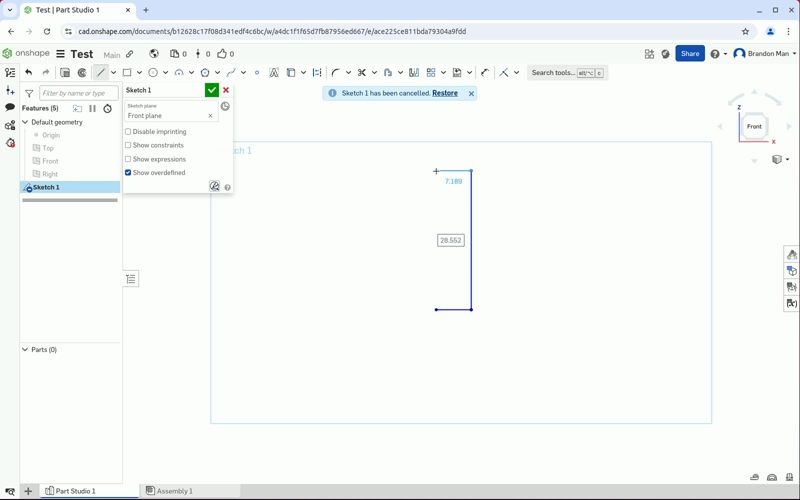
key_up(shift)
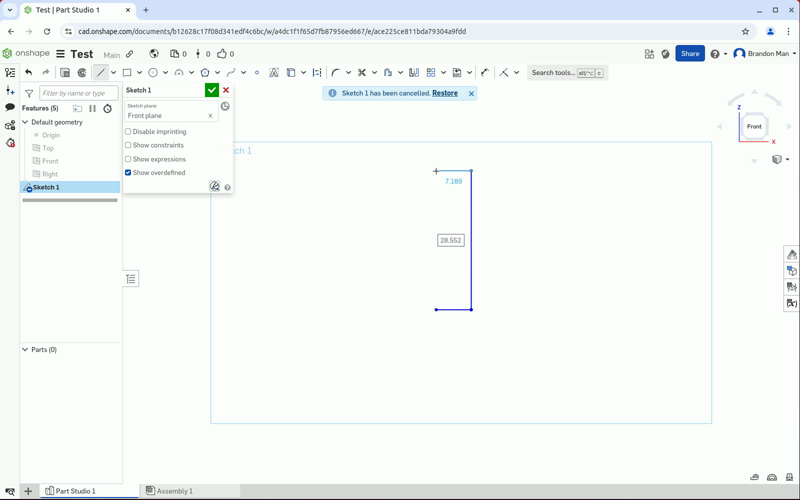
key_down(shift)
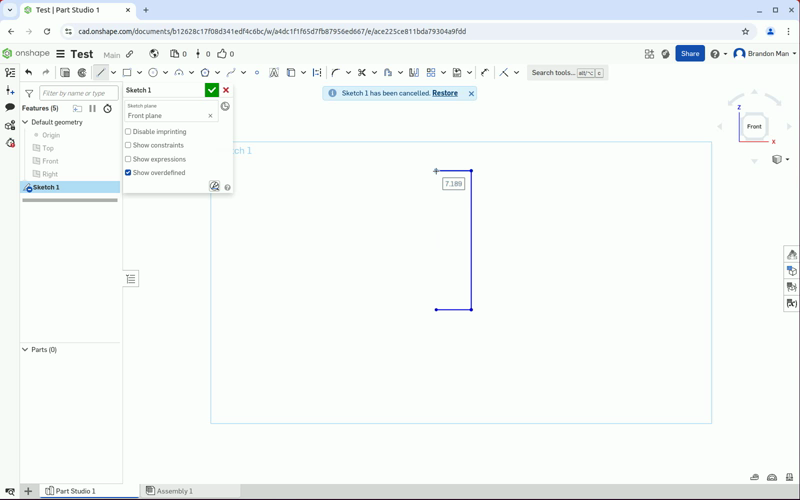
mouse_move(436, 309)
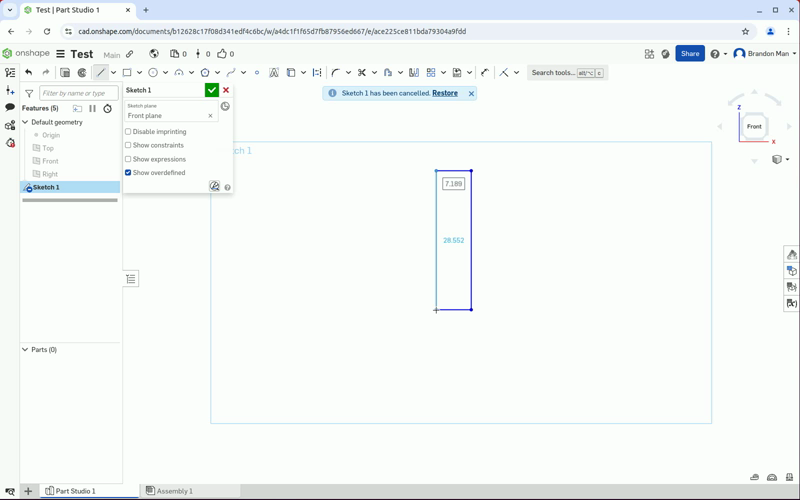
key_up(shift)
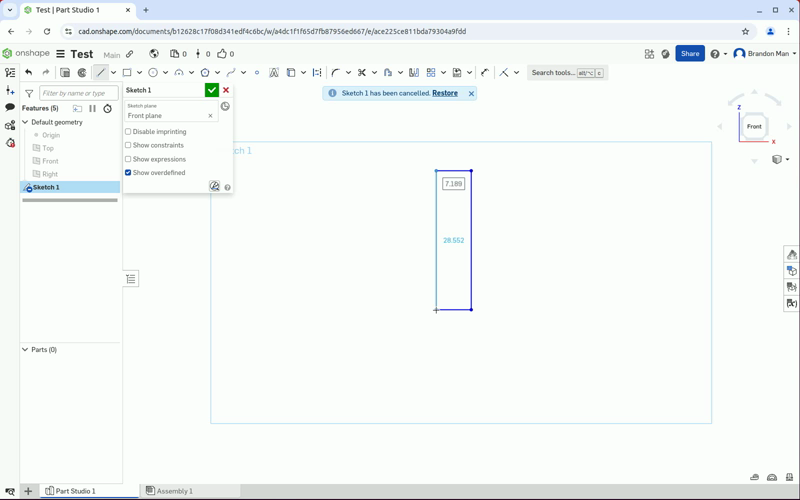
click(436, 309)
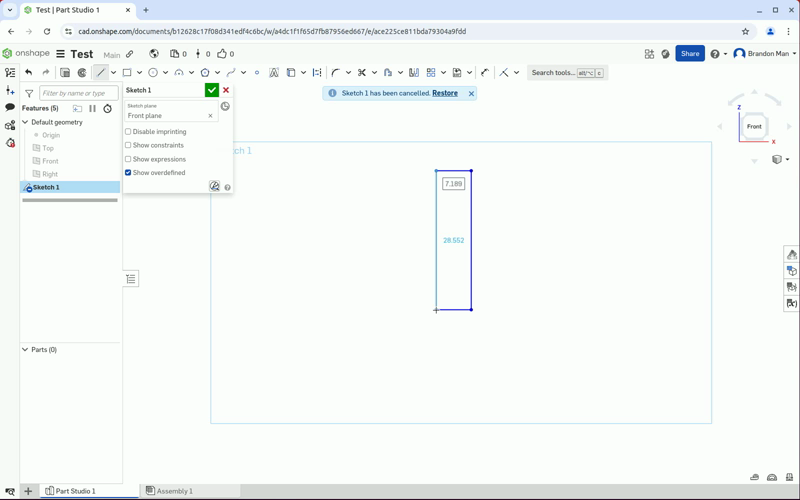
key(esc)
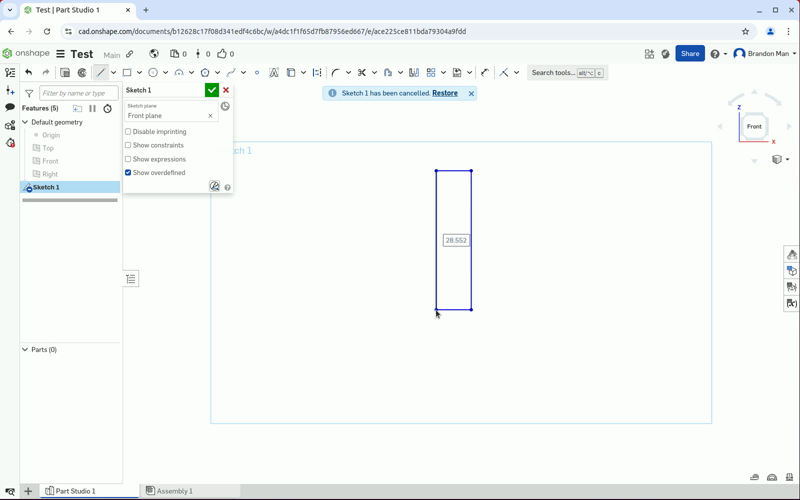
mouse_move(445, 244)
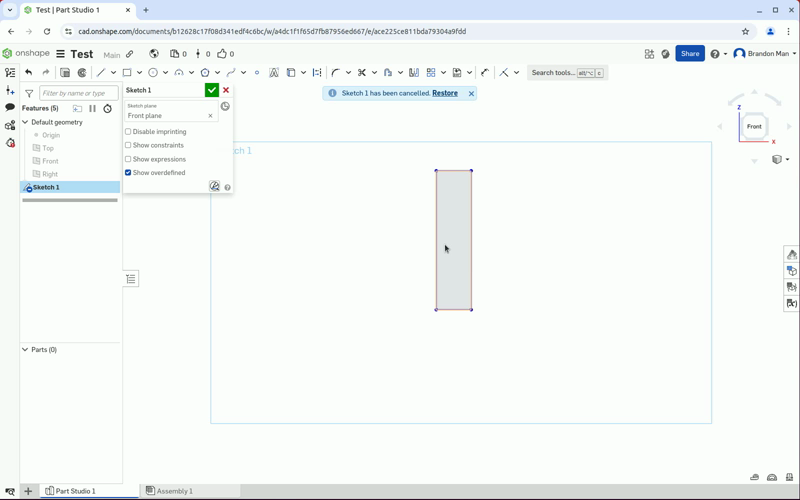
click(445, 244)
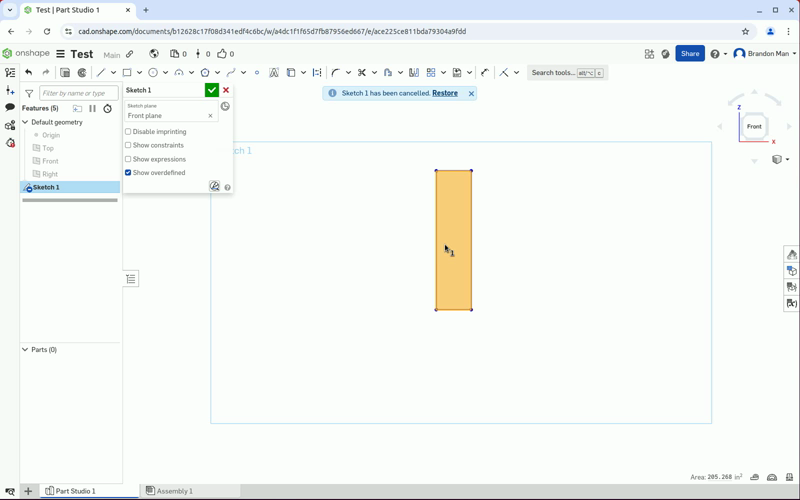
mouse_move(73, 352)
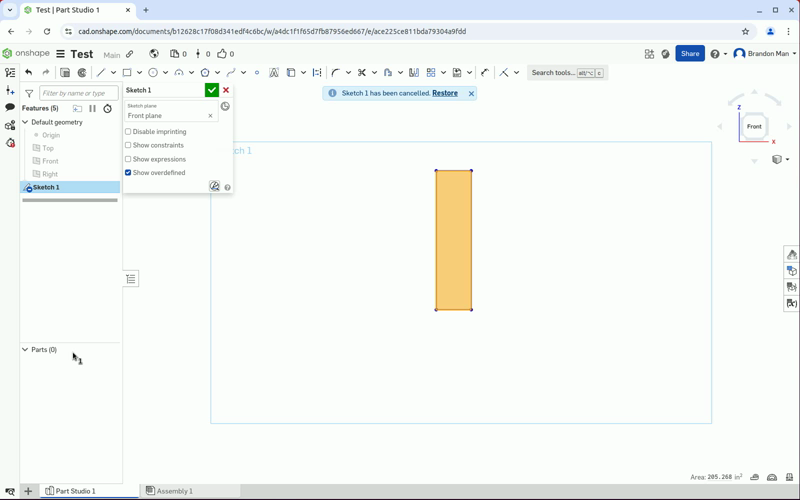
key(shift+y)
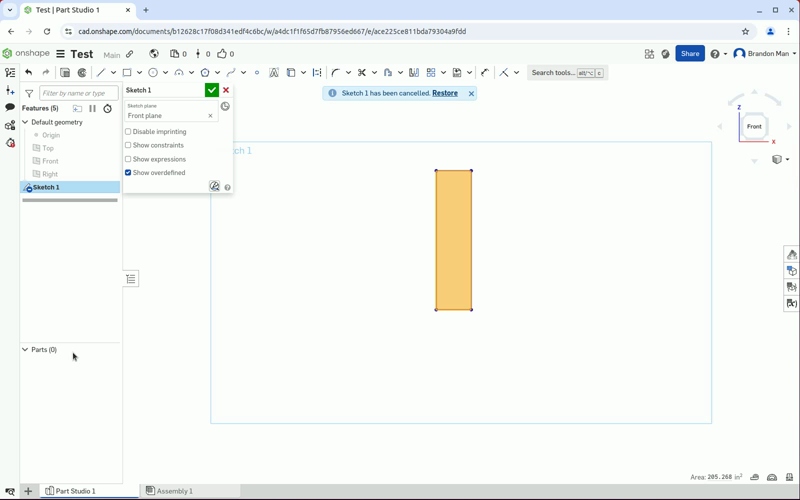
key(shift+e)
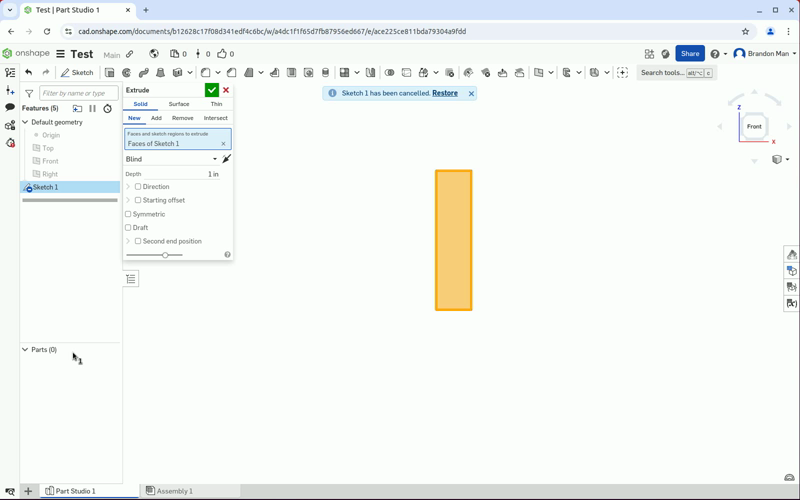
mouse_move(143, 106)
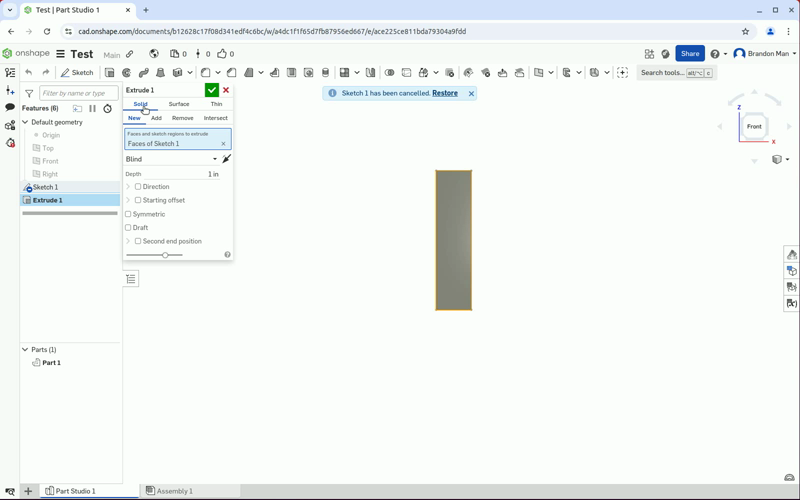
click(143, 106)
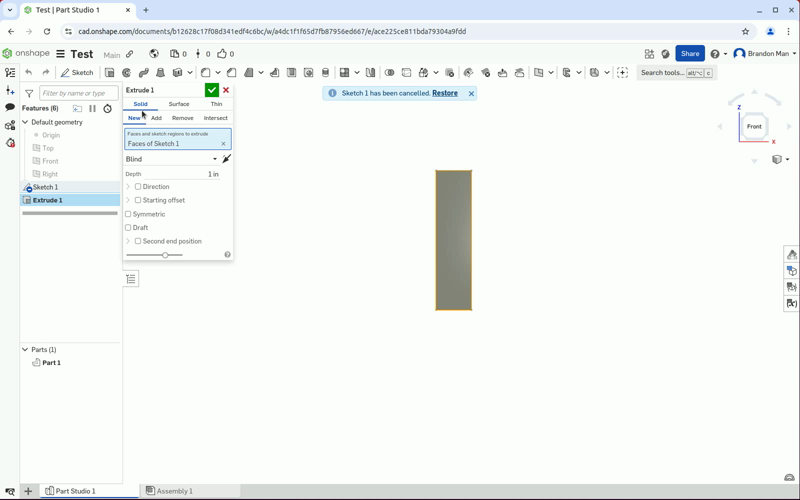
mouse_move(137, 120)
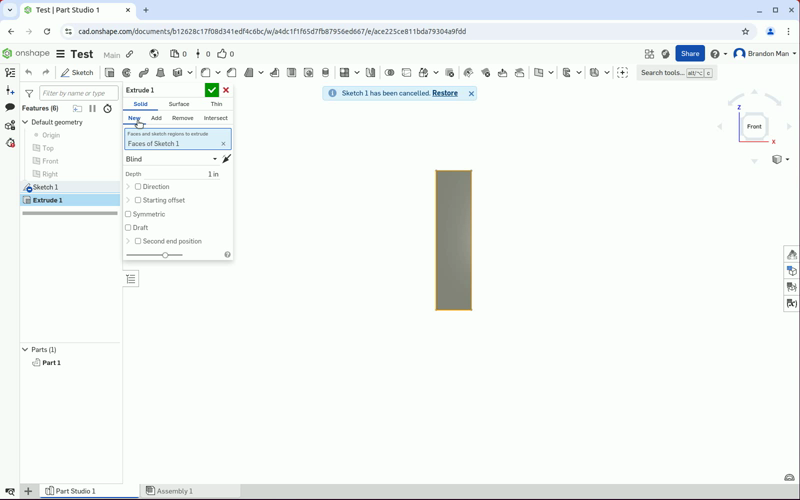
click(137, 120)
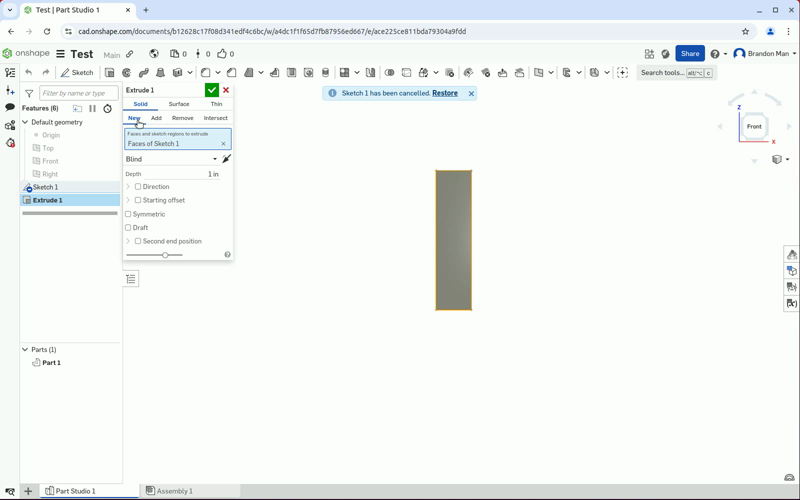
key(tab, 4)
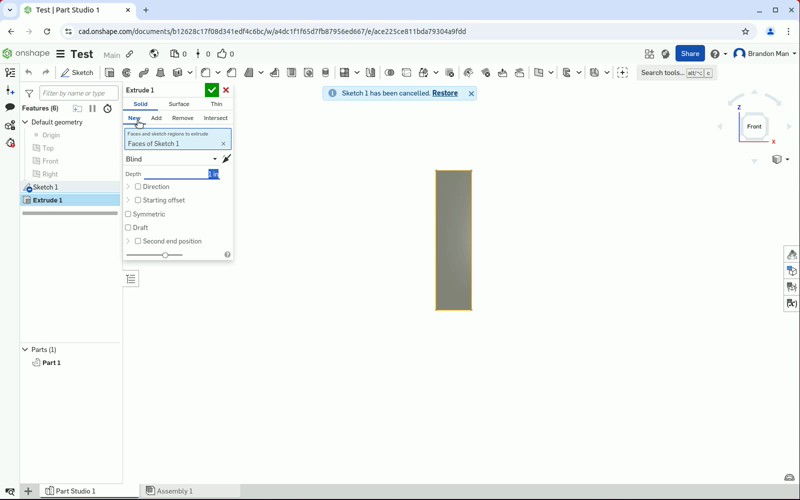
text(0.963)
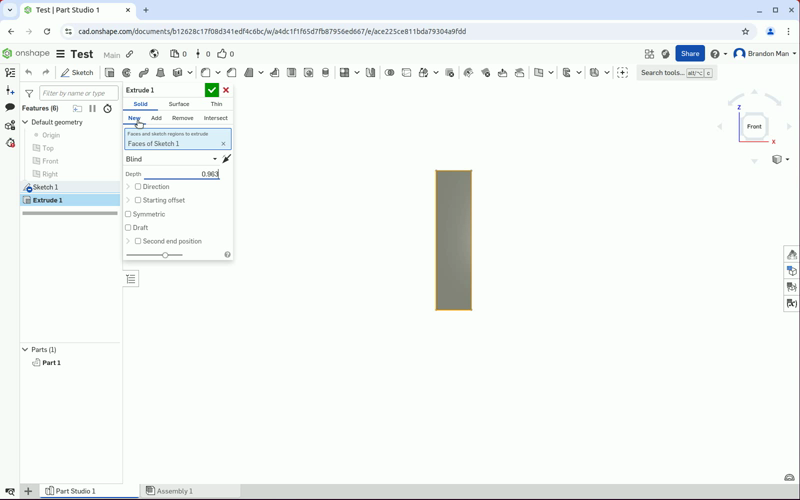
key(enter)
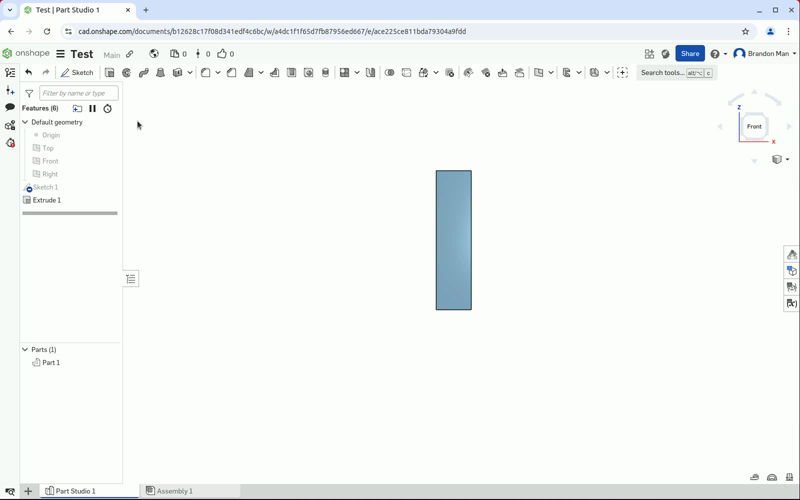
key(shift+h)
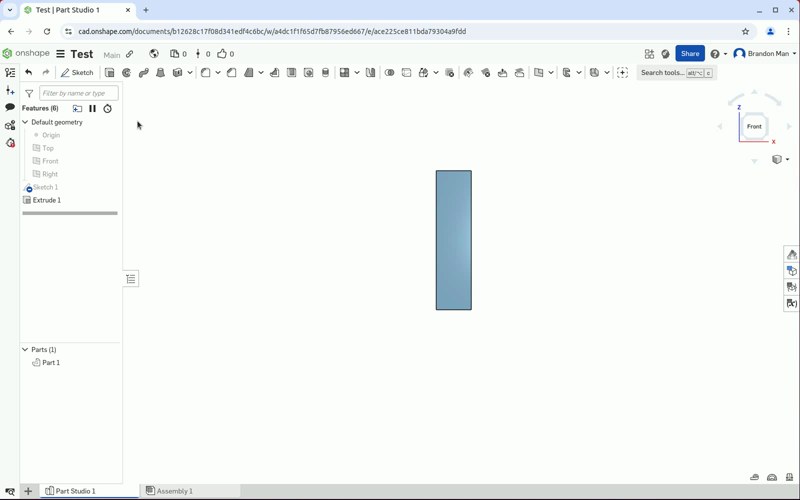
key(shift+h)
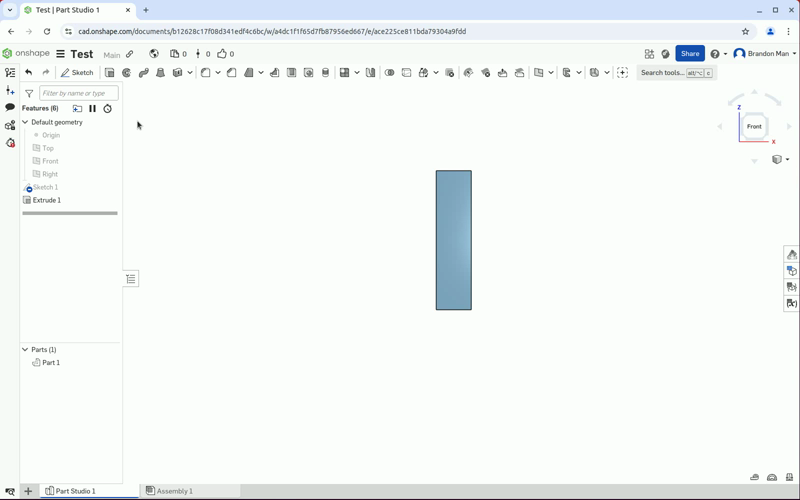
mouse_move(73, 189)
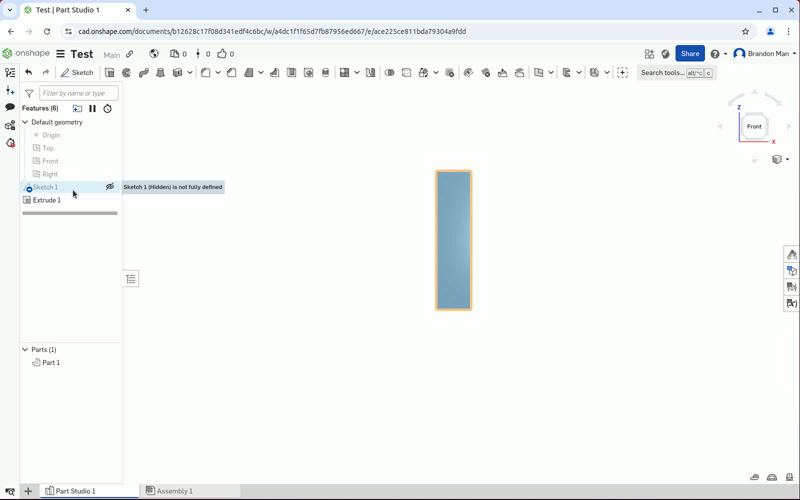
click(73, 189)
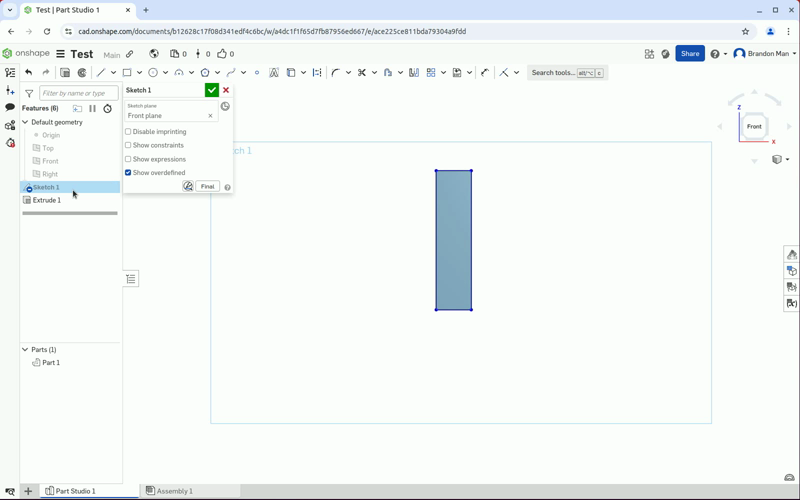
mouse_move(229, 92)
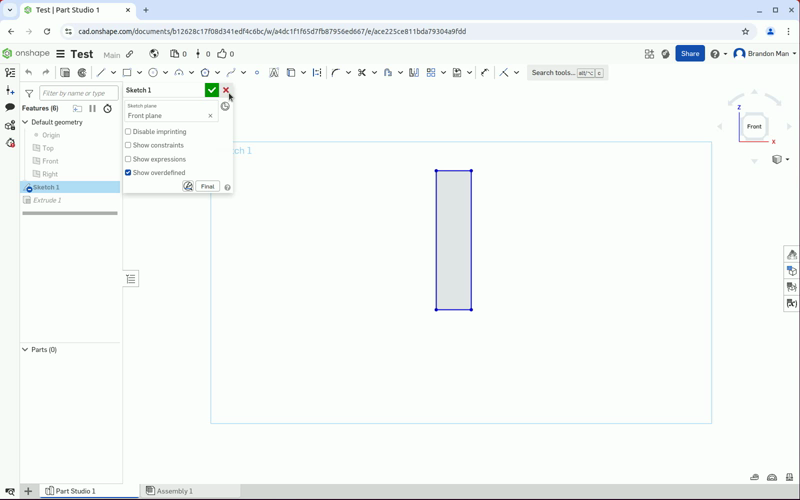
click(229, 92)
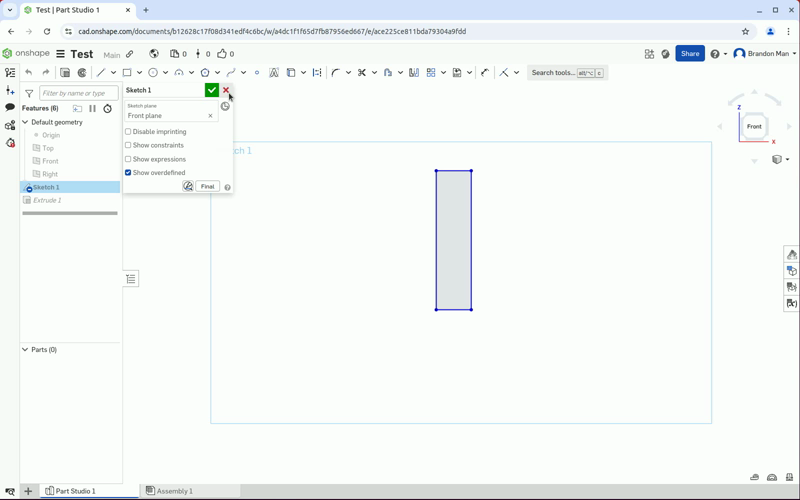
key(shift+s)
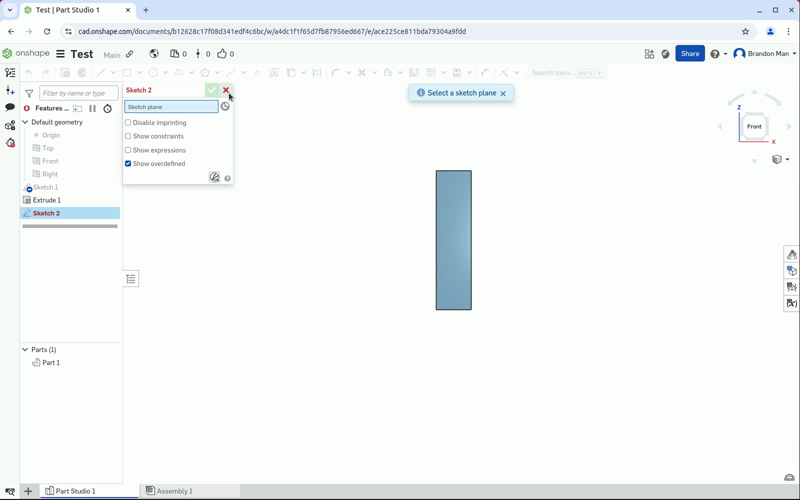
mouse_move(73, 163)
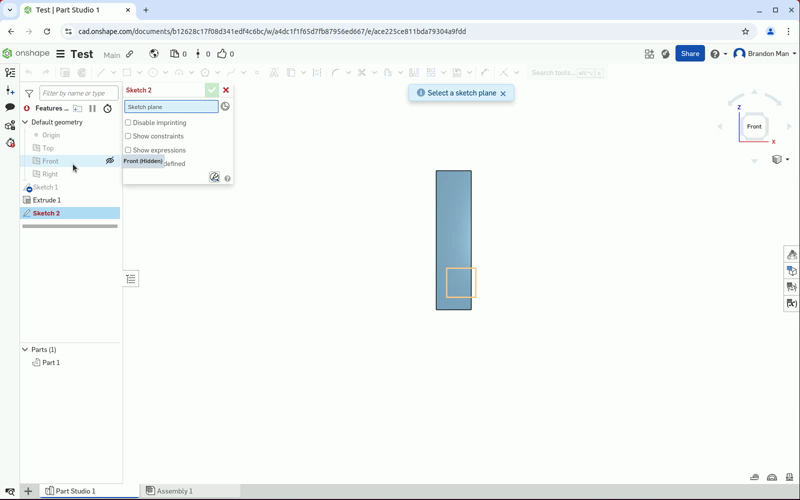
click(73, 163)
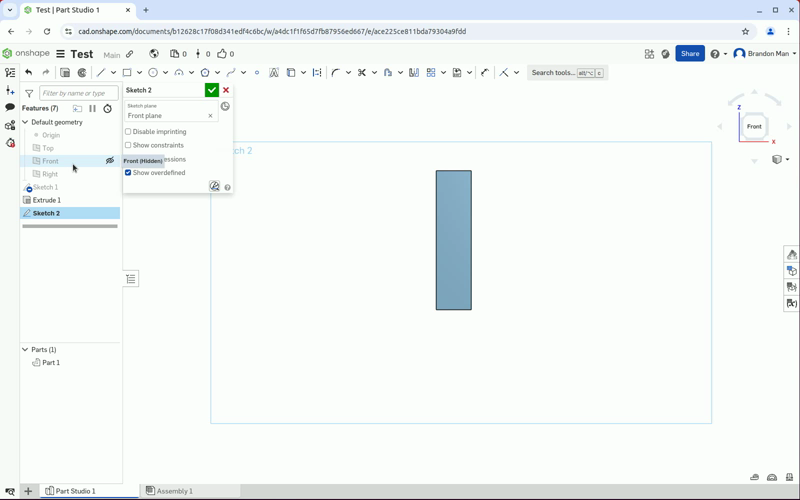
mouse_move(73, 352)
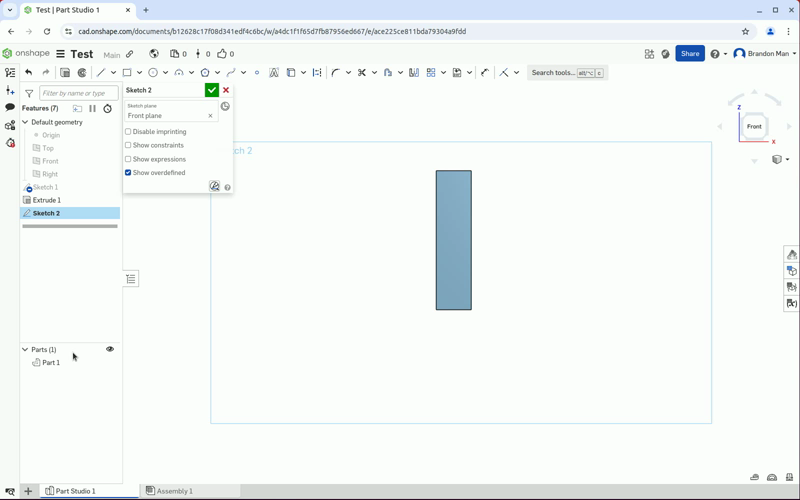
key(y)
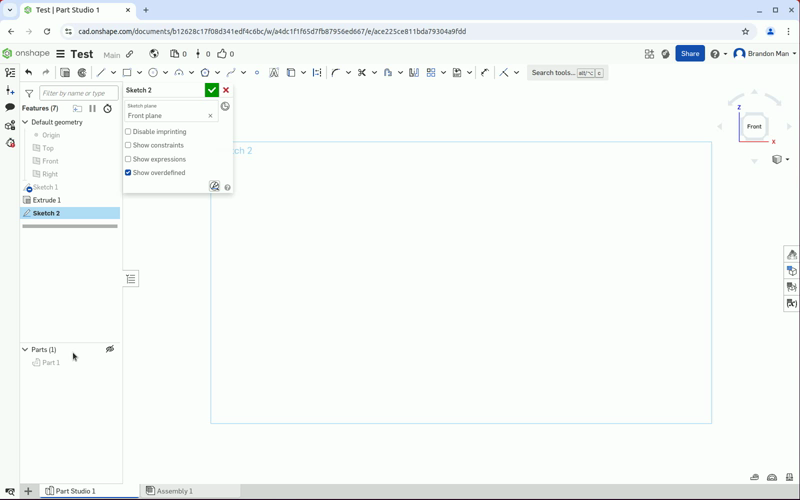
key(l)
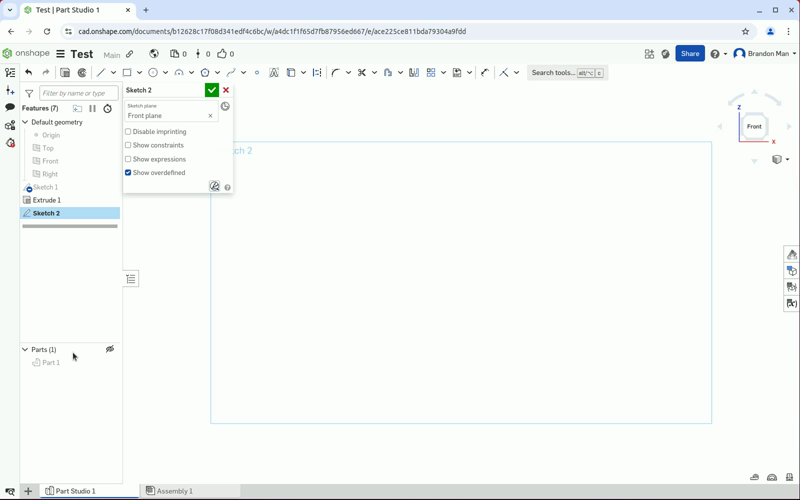
key_down(shift)
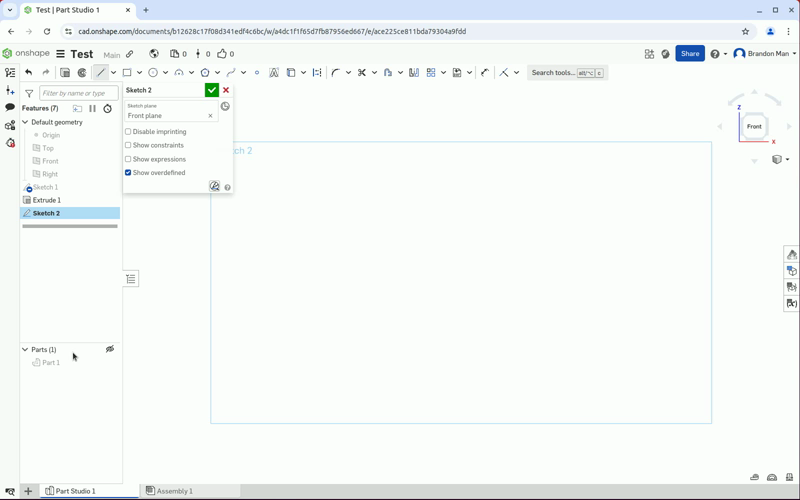
mouse_move(444, 308)
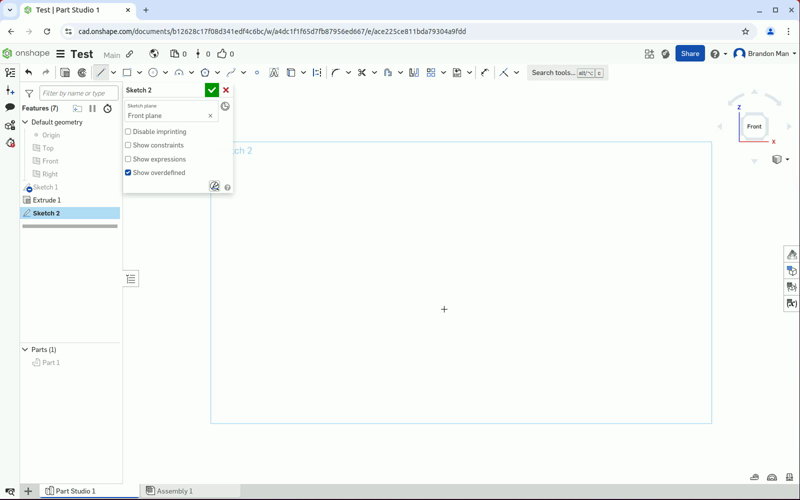
click(444, 308)
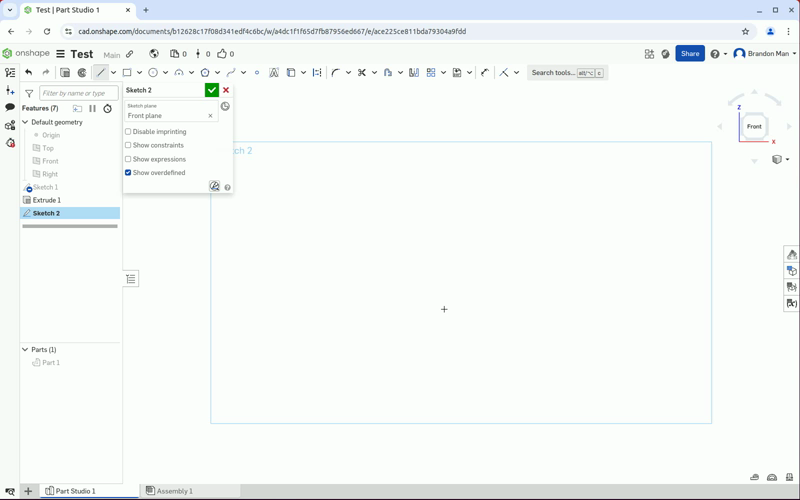
key_up(shift)
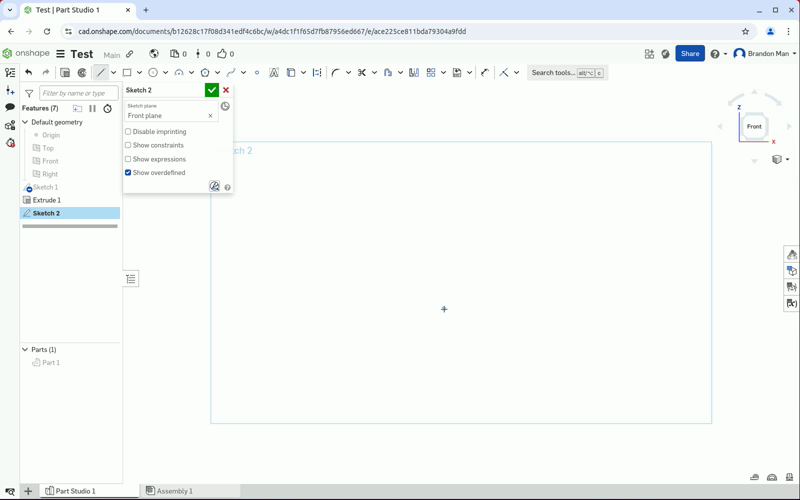
key_down(shift)
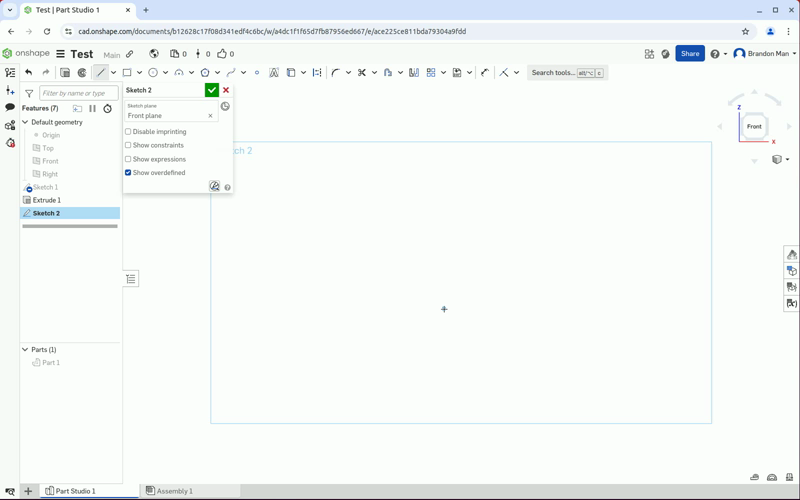
mouse_move(474, 308)
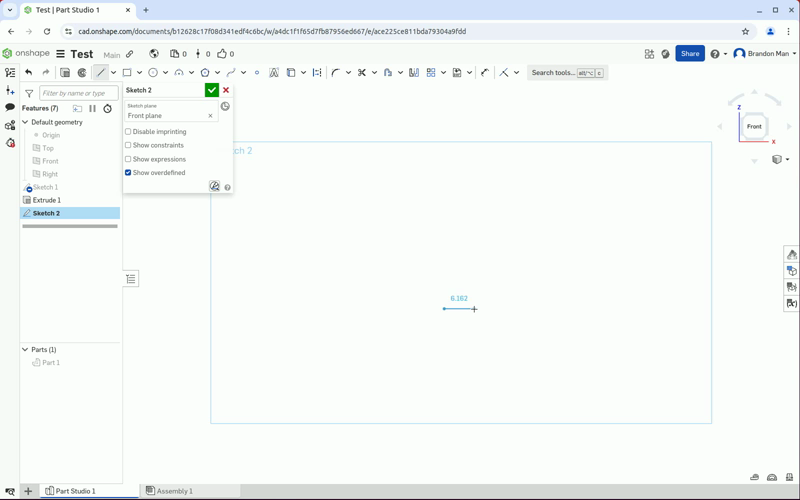
mouse_move(464, 308)
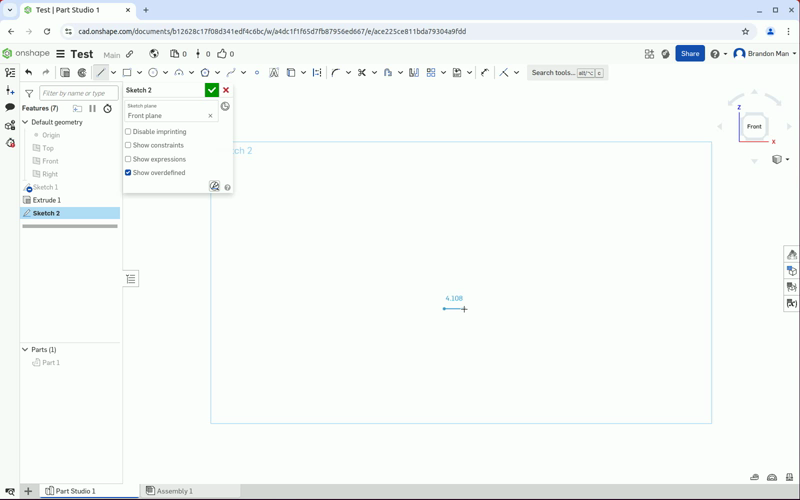
click(464, 308)
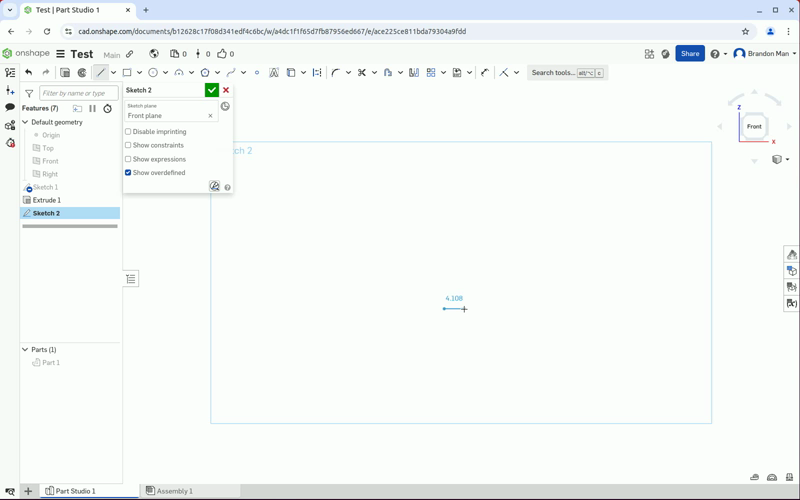
key_up(shift)
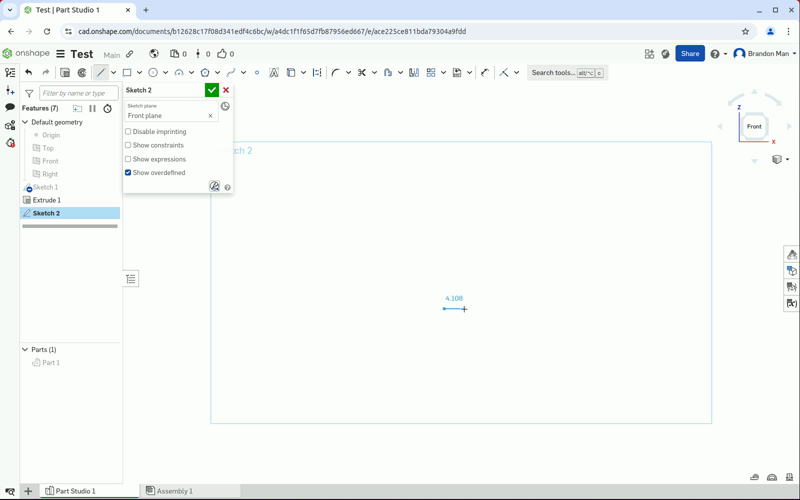
key_down(shift)
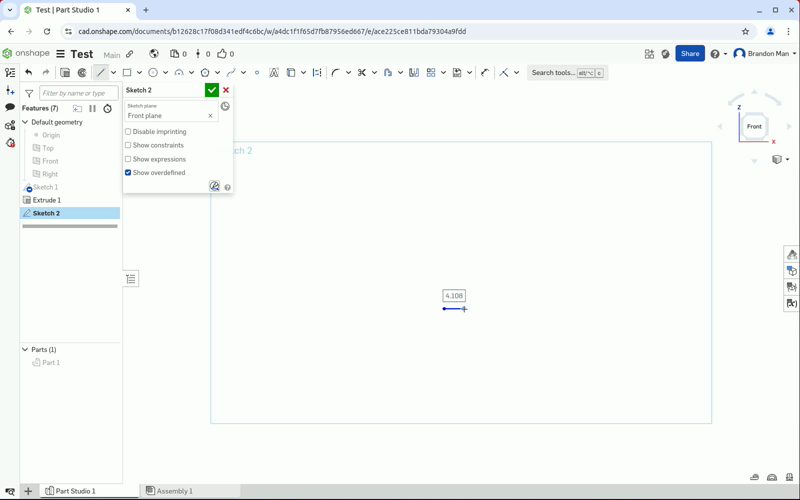
mouse_move(464, 236)
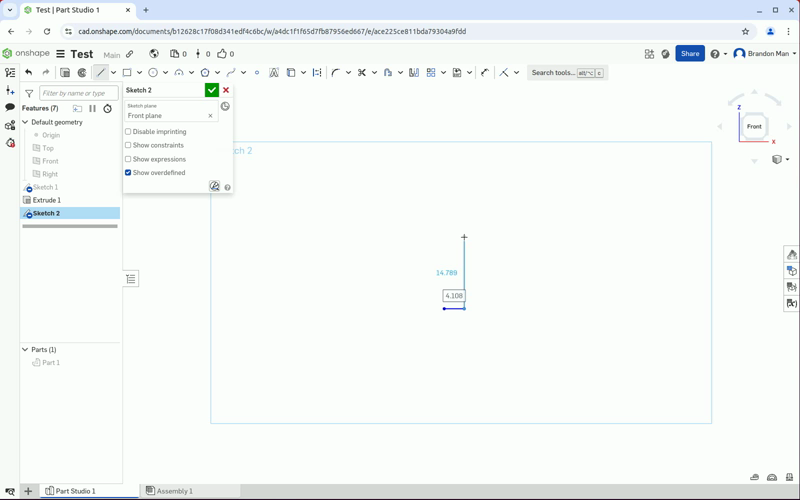
click(464, 236)
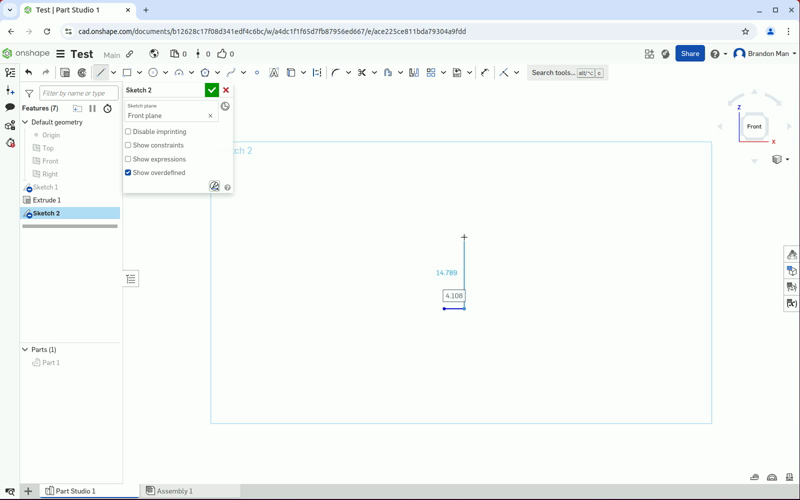
key_up(shift)
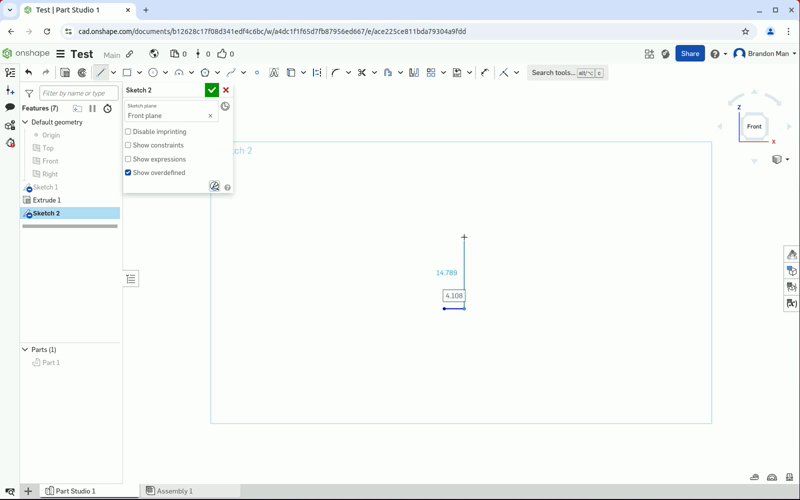
key_down(shift)
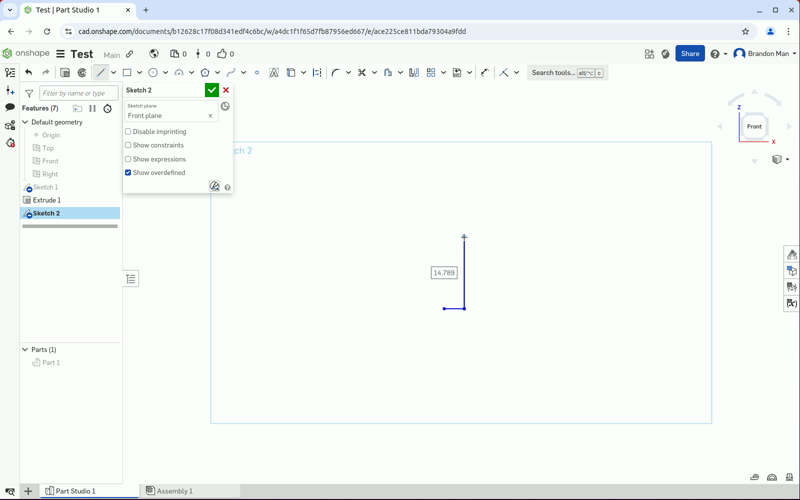
mouse_move(494, 236)
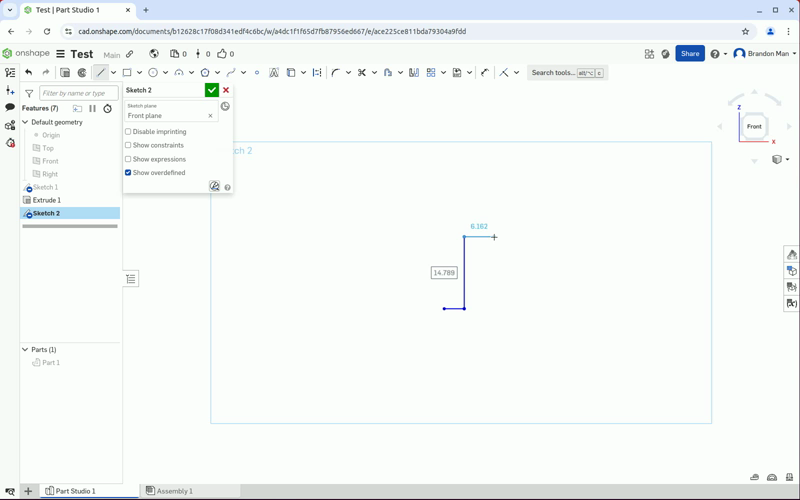
mouse_move(444, 236)
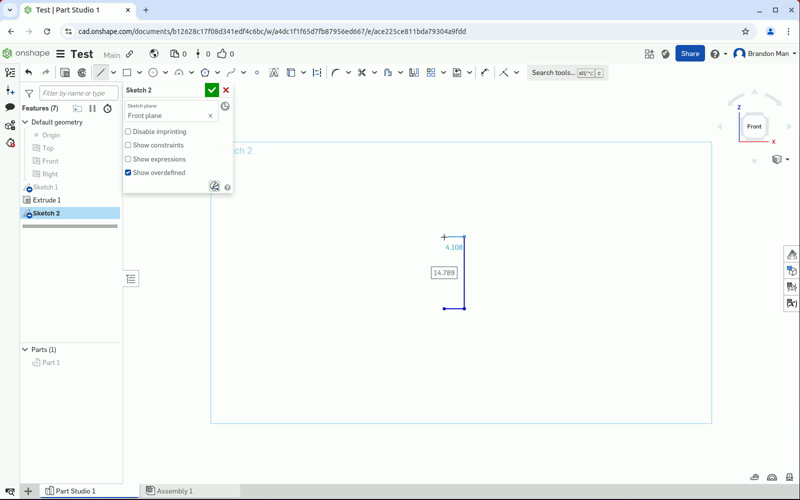
click(444, 236)
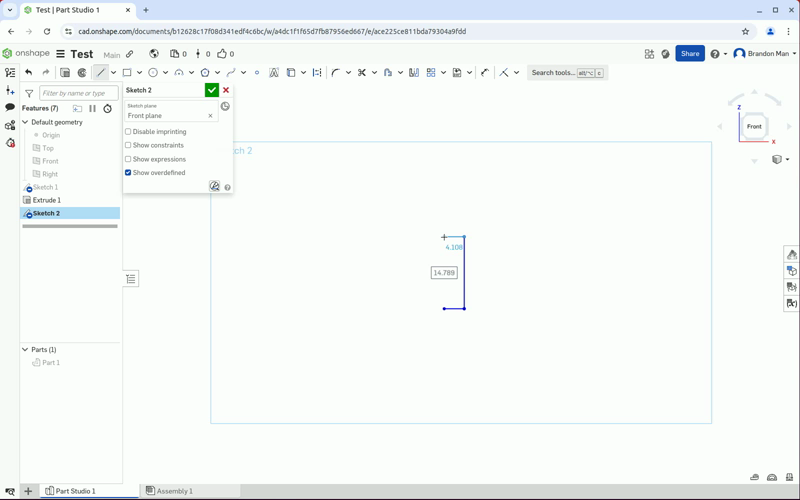
key_up(shift)
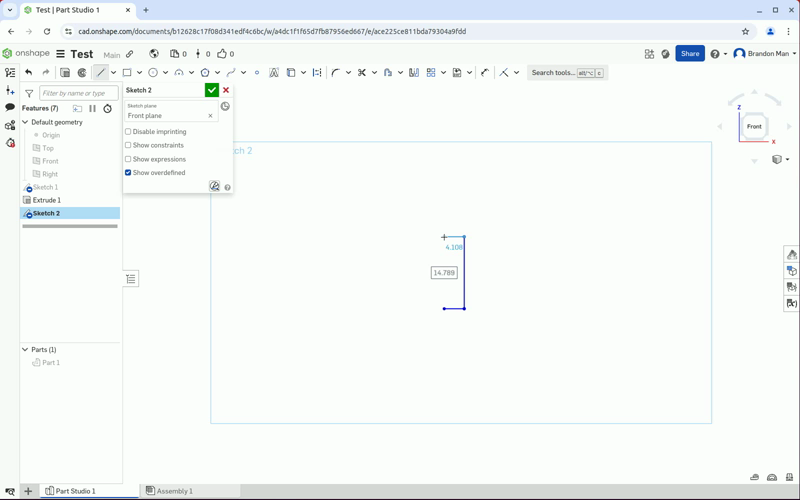
key_down(shift)
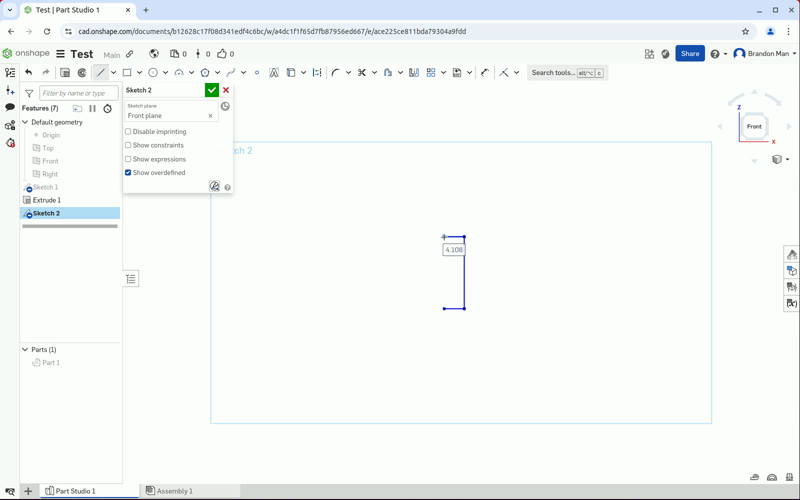
mouse_move(444, 308)
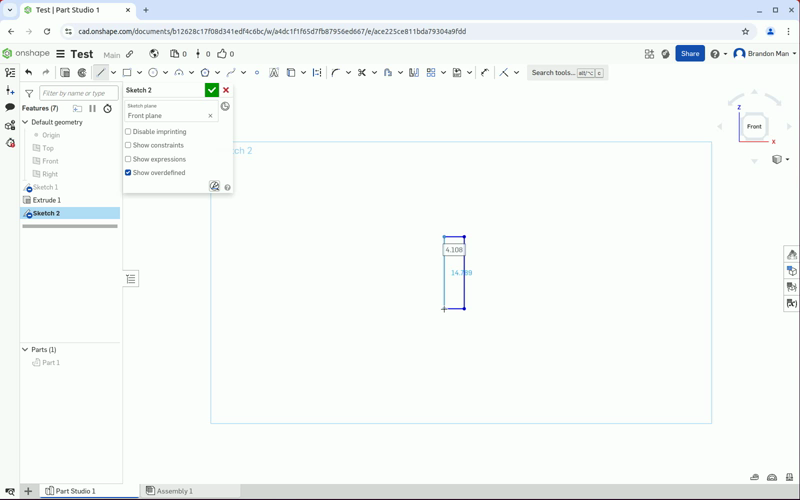
key_up(shift)
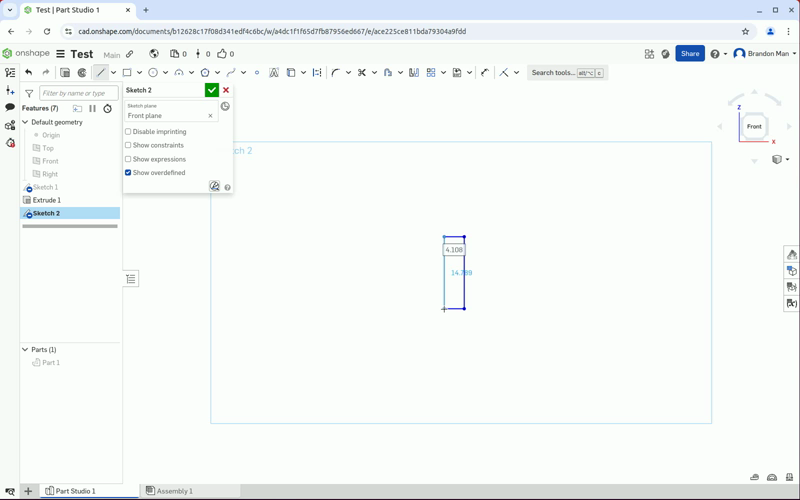
click(444, 308)
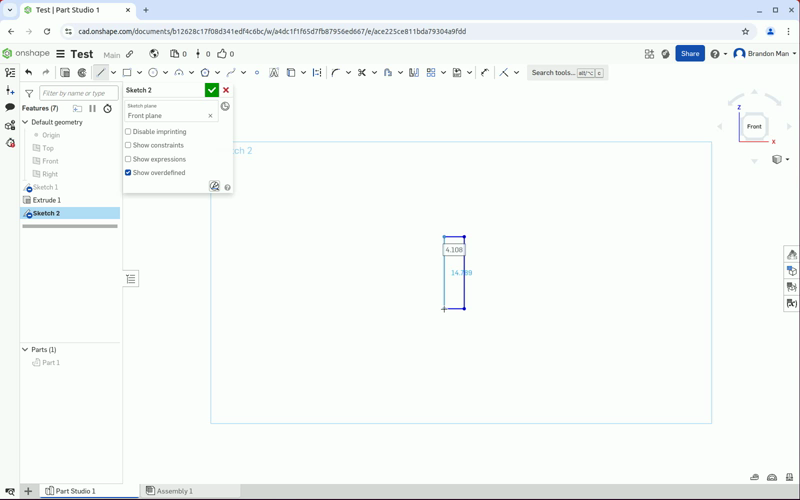
key(esc)
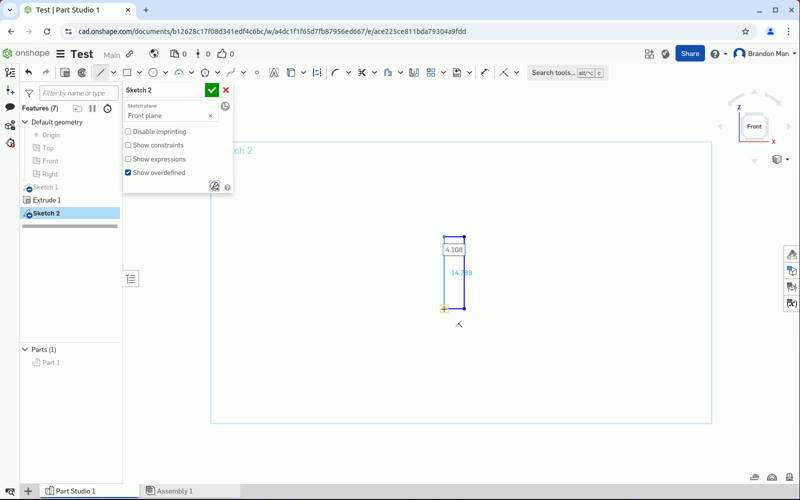
mouse_move(451, 305)
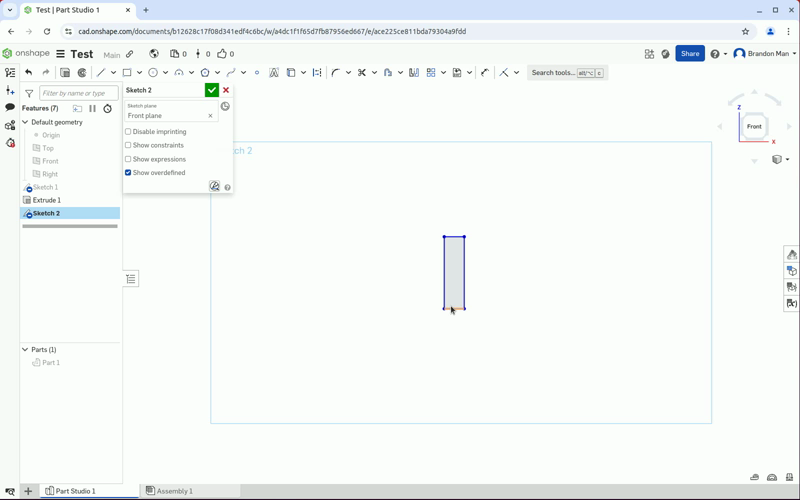
scroll(6)
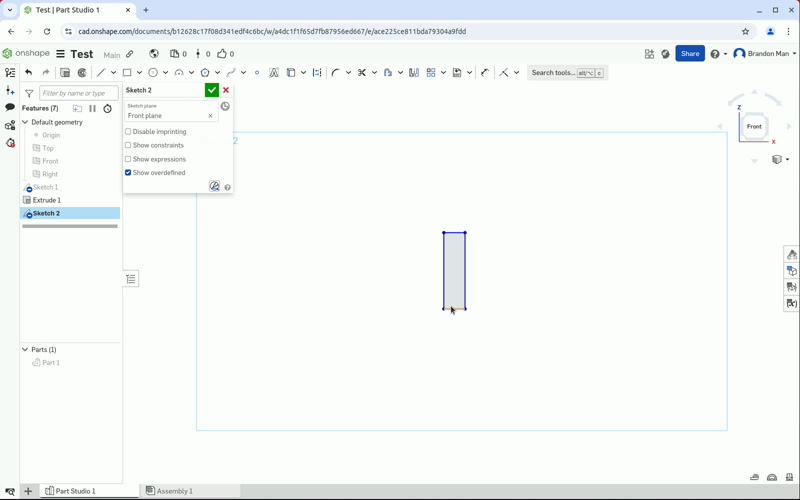
scroll(6)
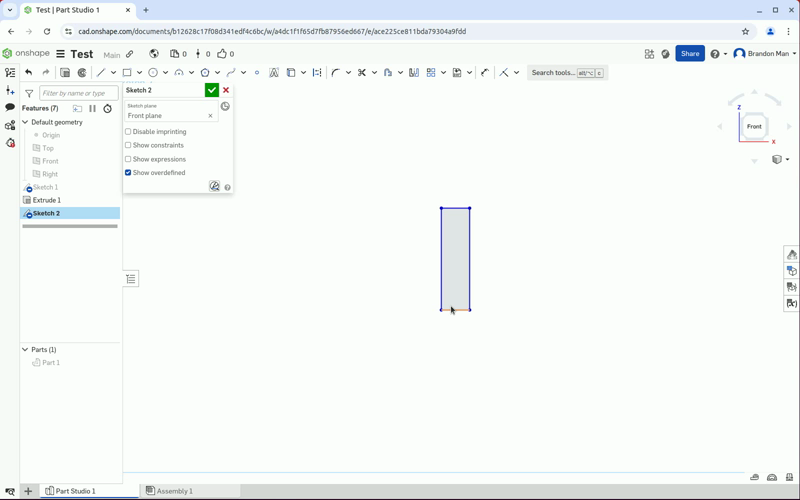
scroll(6)
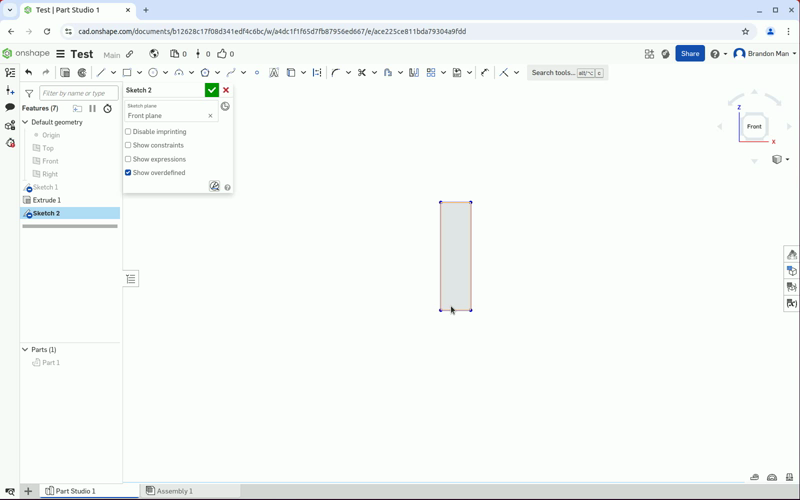
scroll(6)
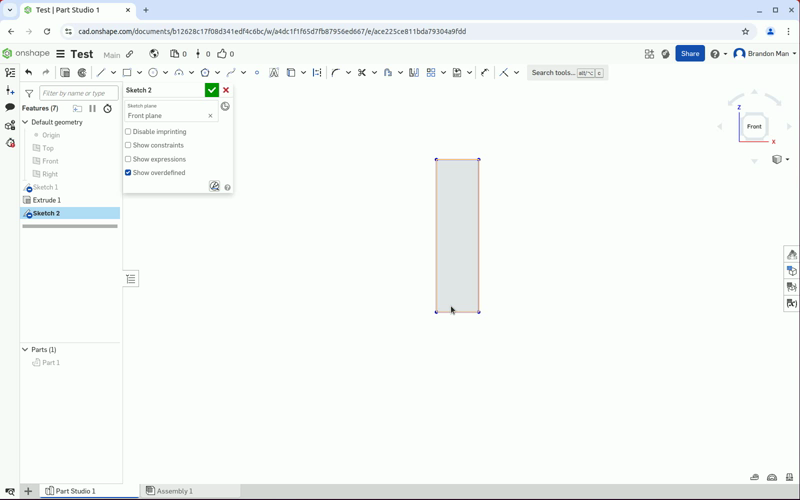
scroll(6)
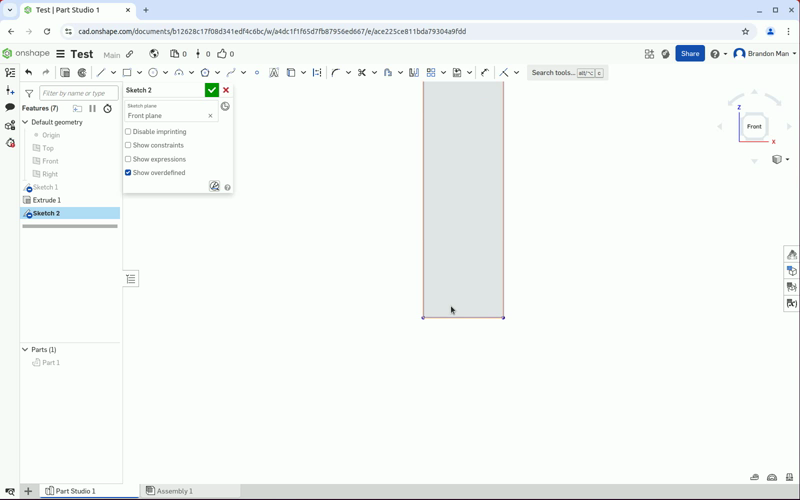
scroll(6)
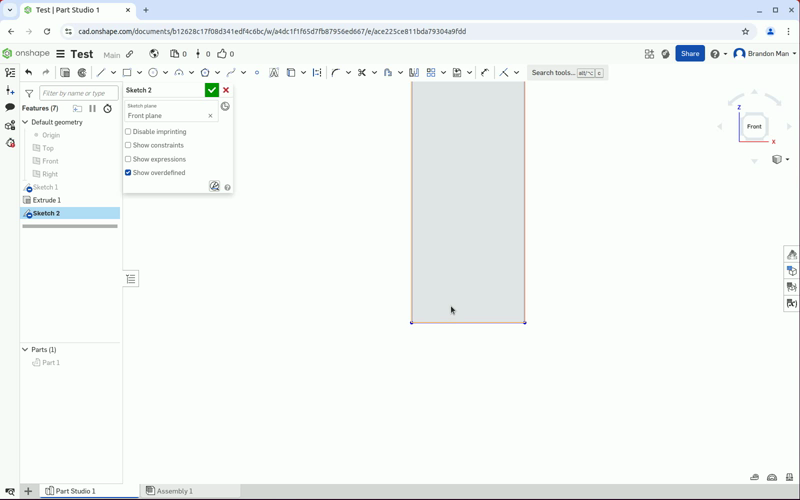
scroll(6)
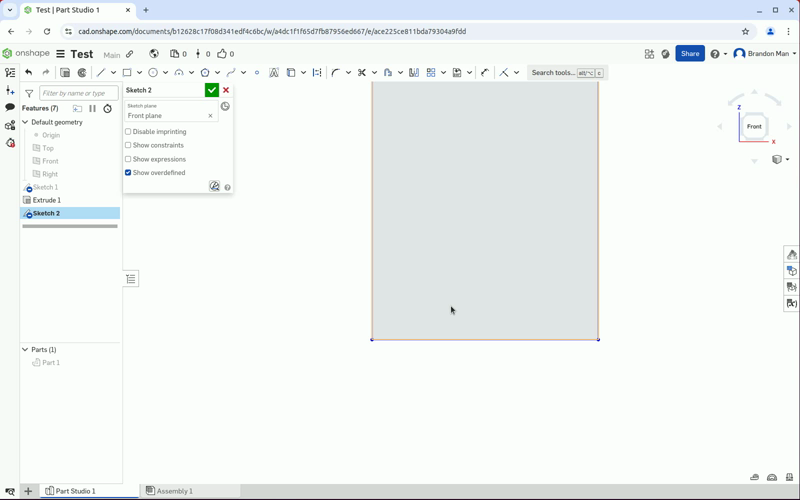
click(451, 305)
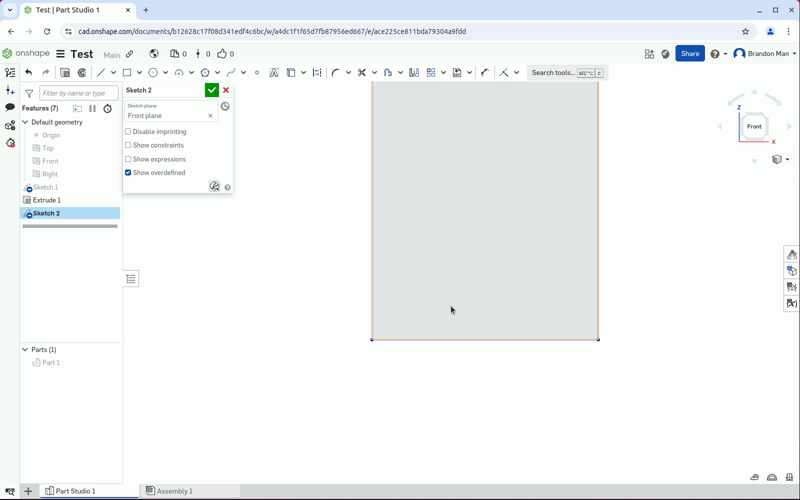
scroll(-6)
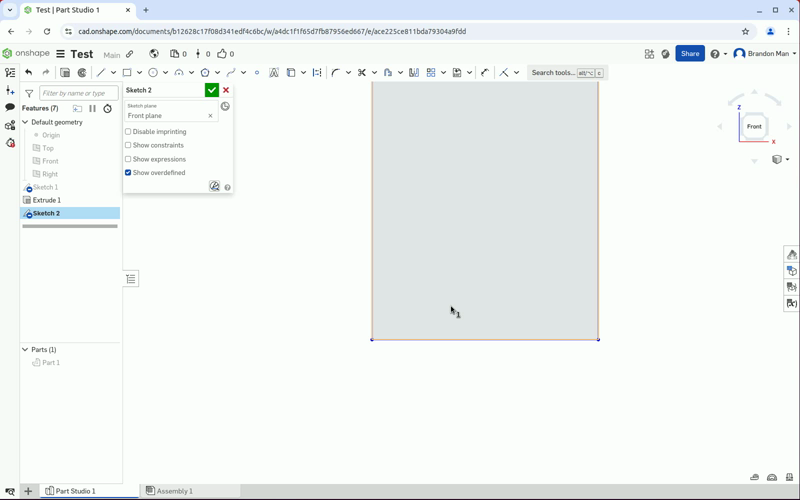
scroll(-6)
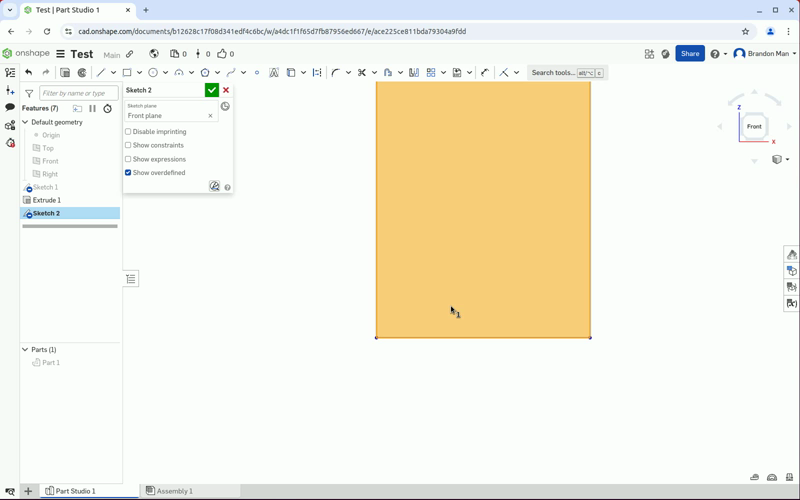
scroll(-6)
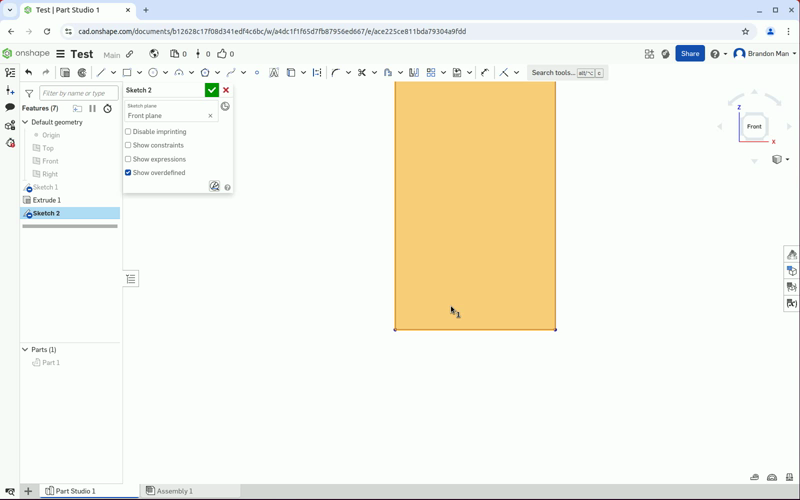
scroll(-6)
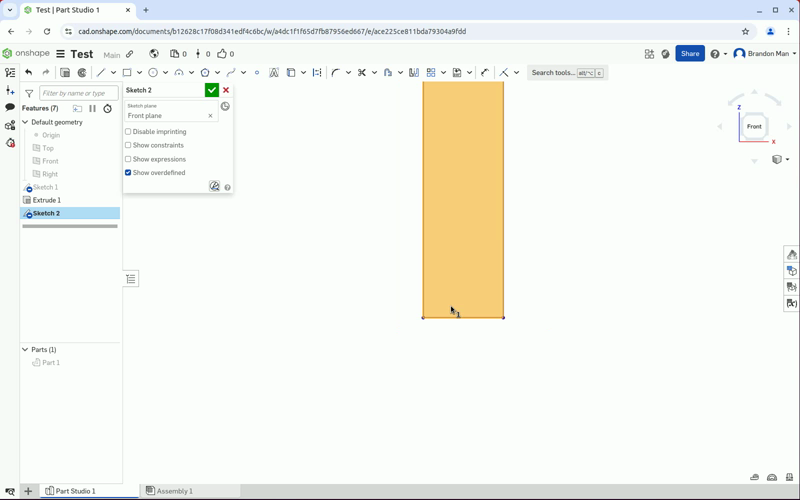
scroll(-6)
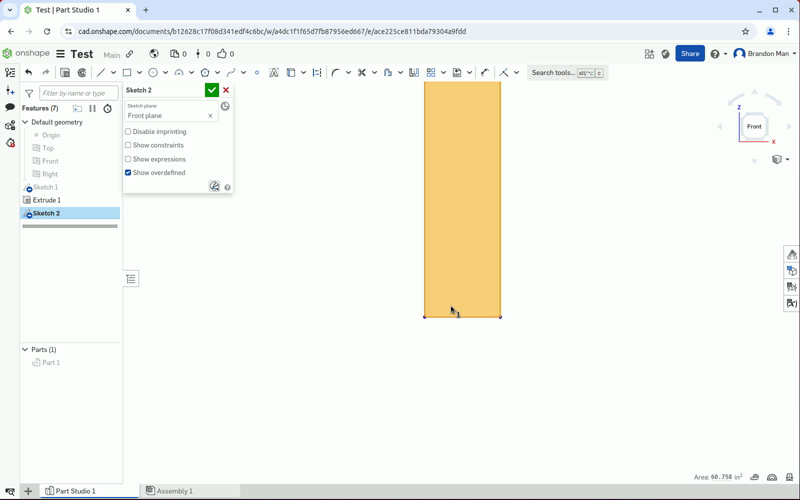
scroll(-6)
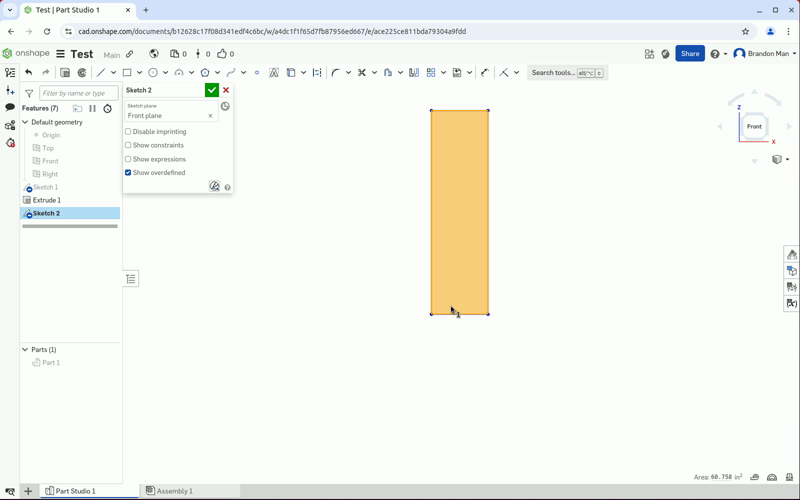
scroll(-6)
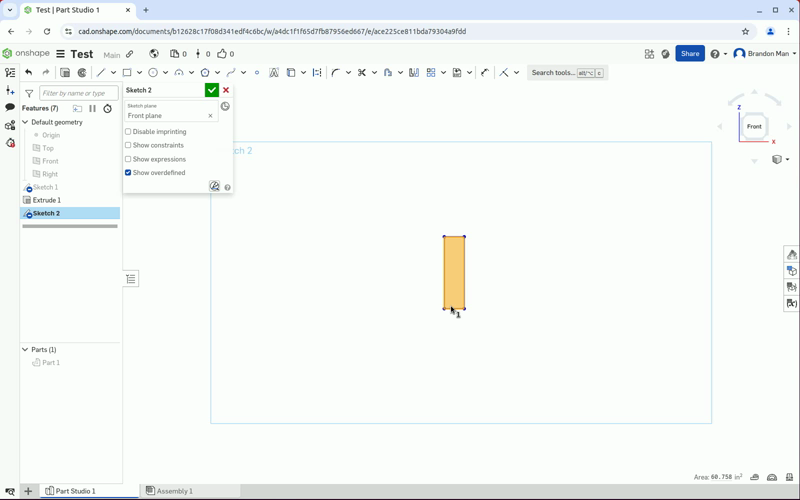
mouse_move(73, 352)
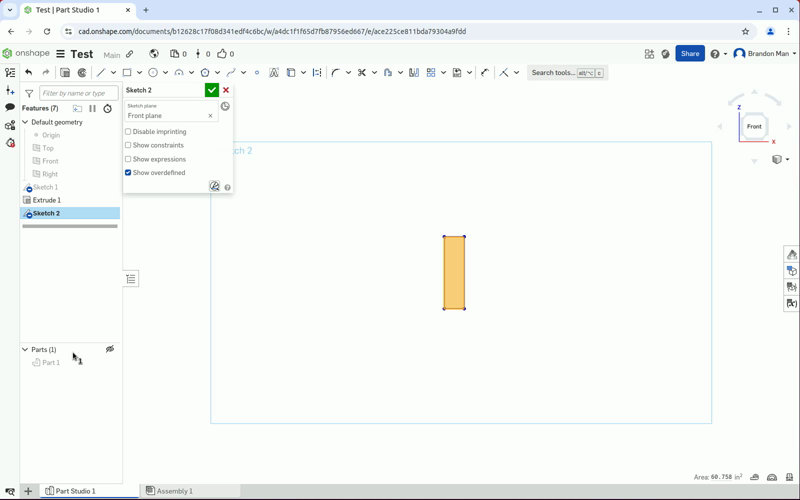
key(shift+y)
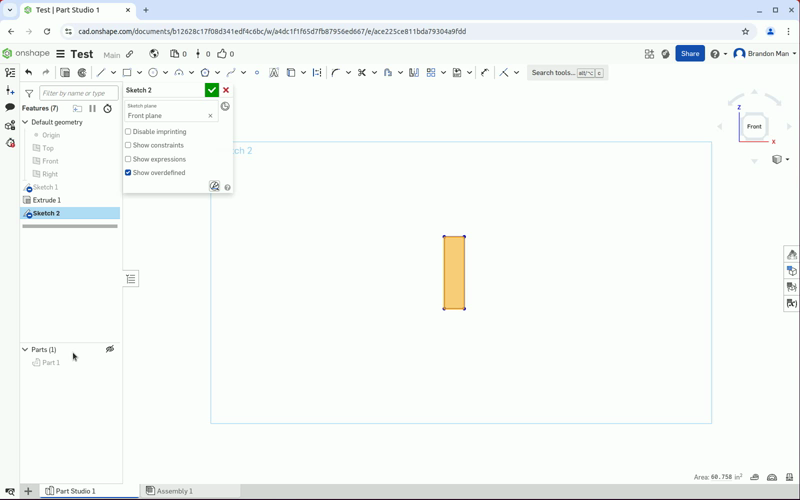
key(shift+e)
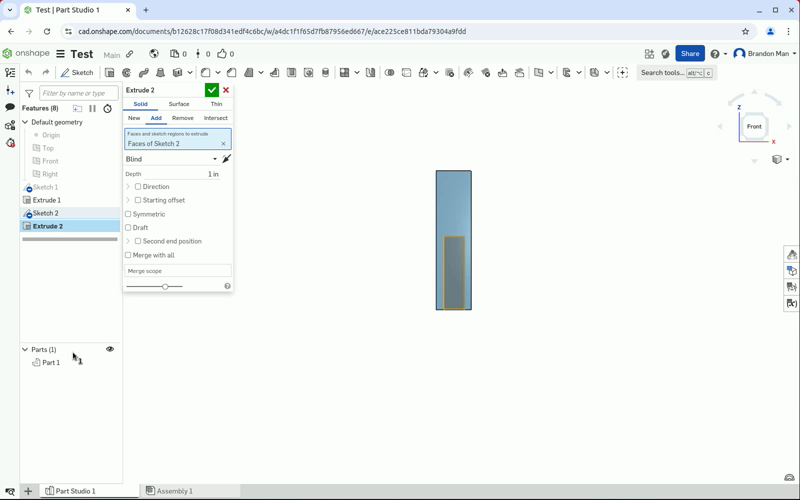
mouse_move(143, 106)
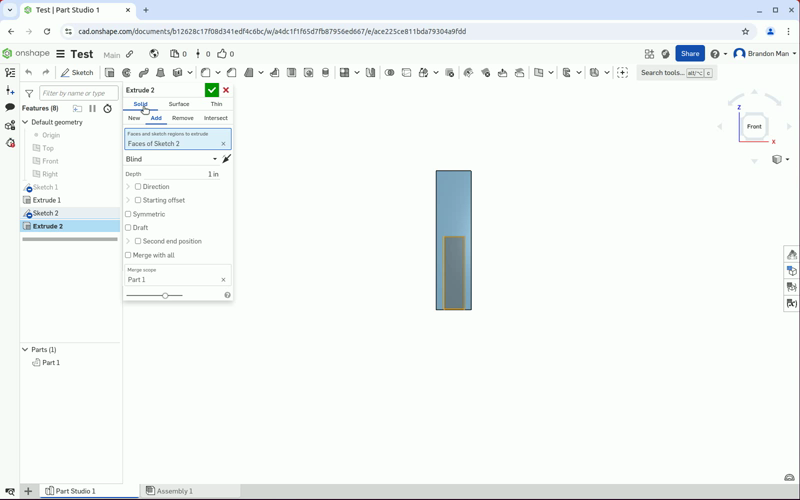
click(143, 106)
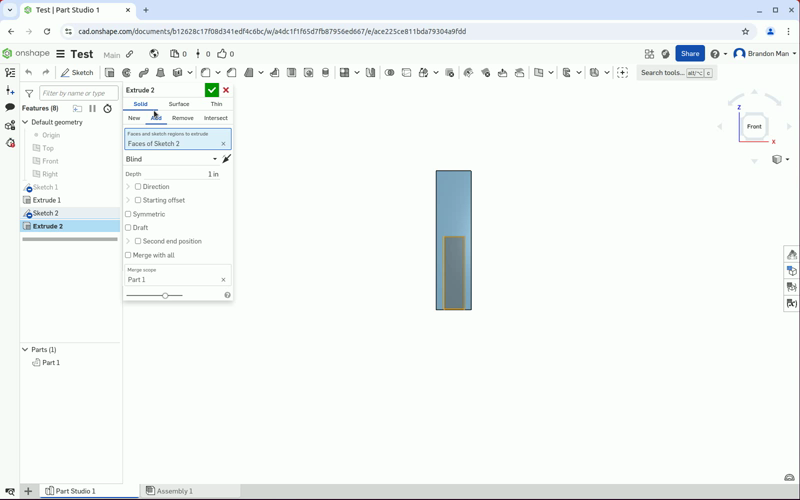
mouse_move(186, 120)
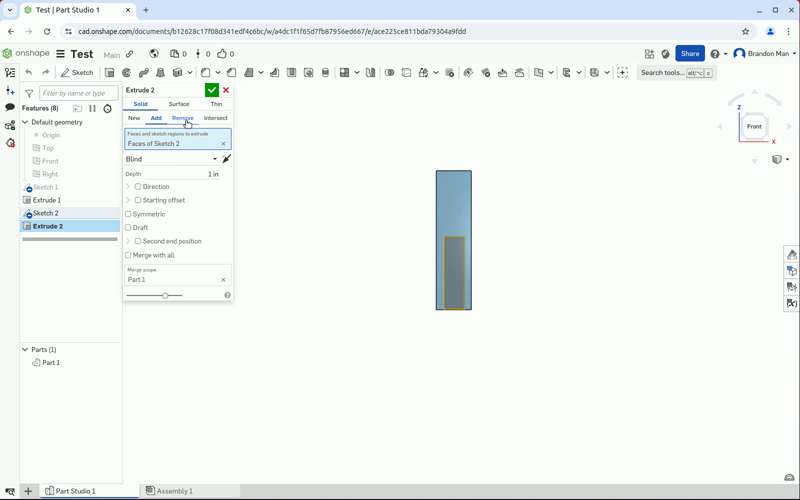
click(186, 120)
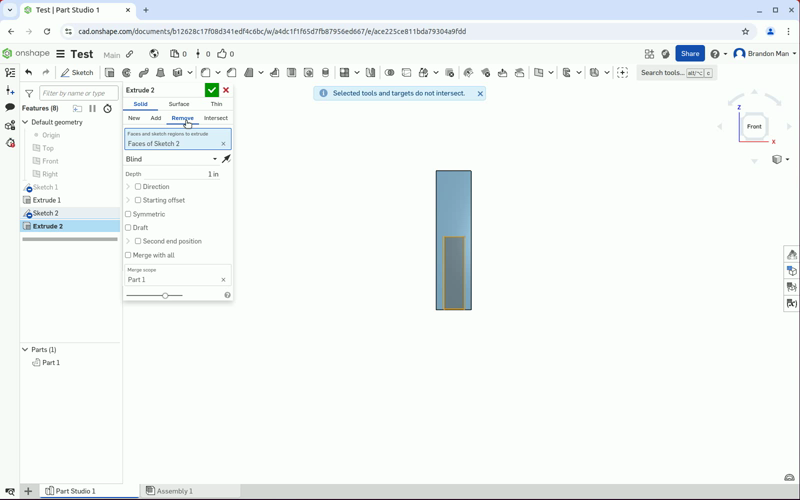
key(tab, 4)
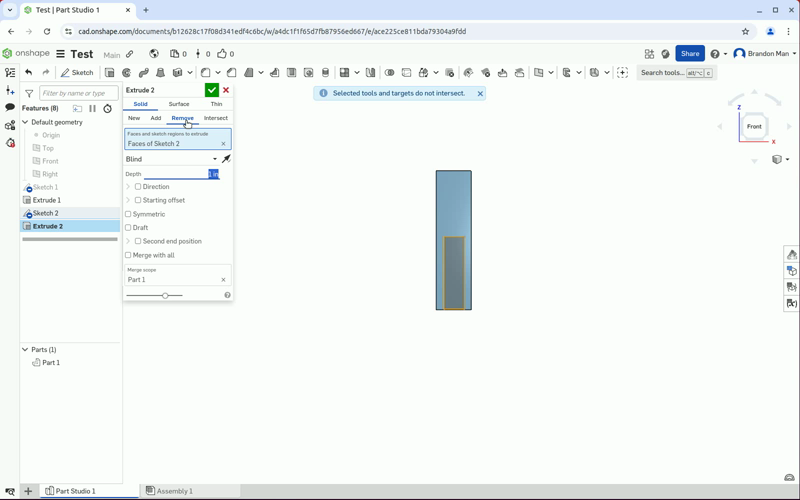
text(-3.611)
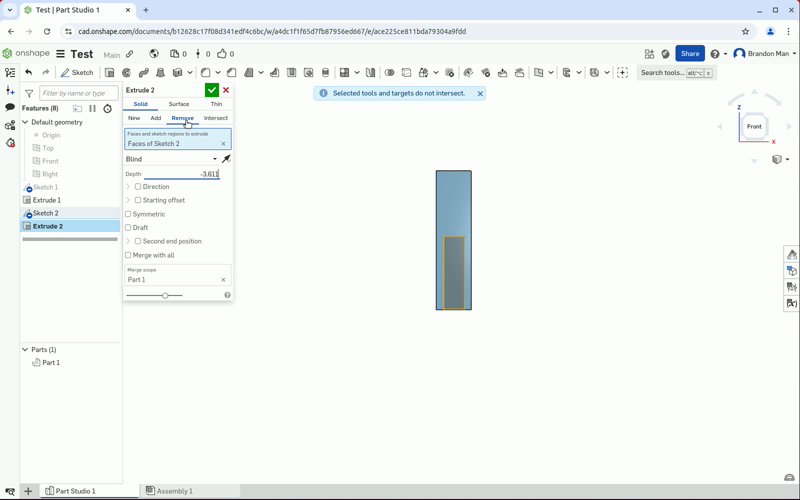
key(tab, 6)
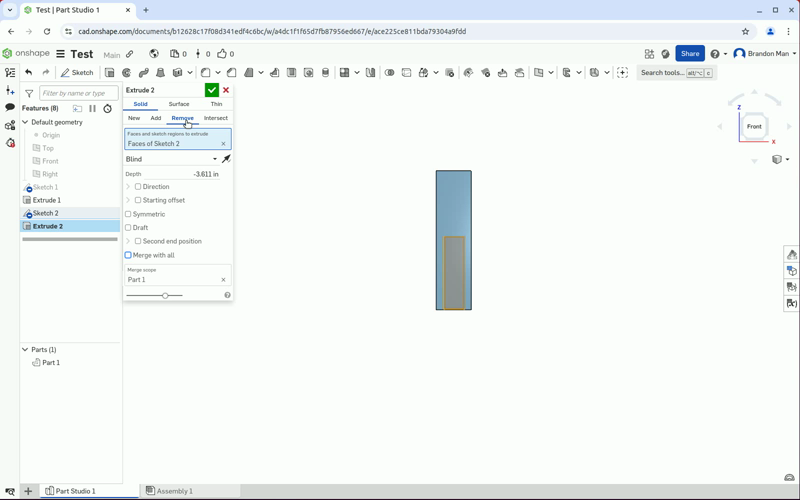
key(space)
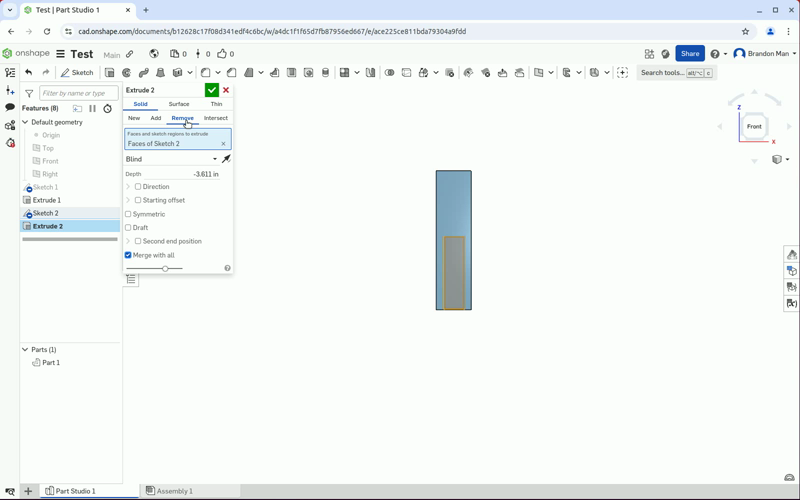
key(enter)
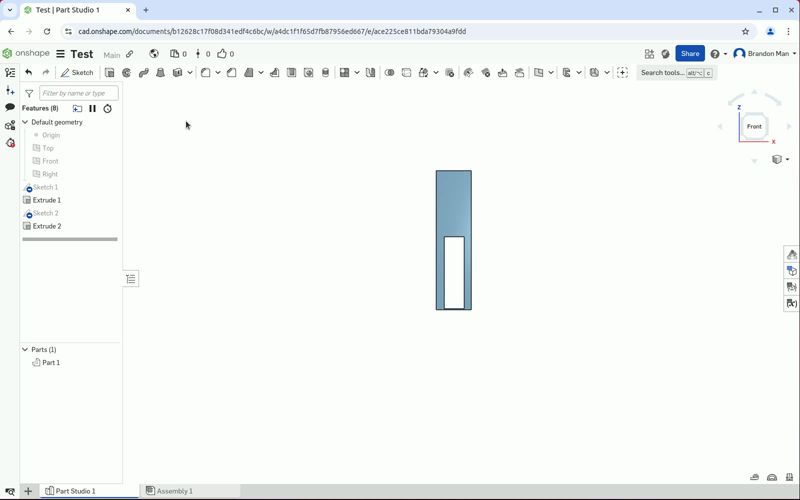
key(shift+h)
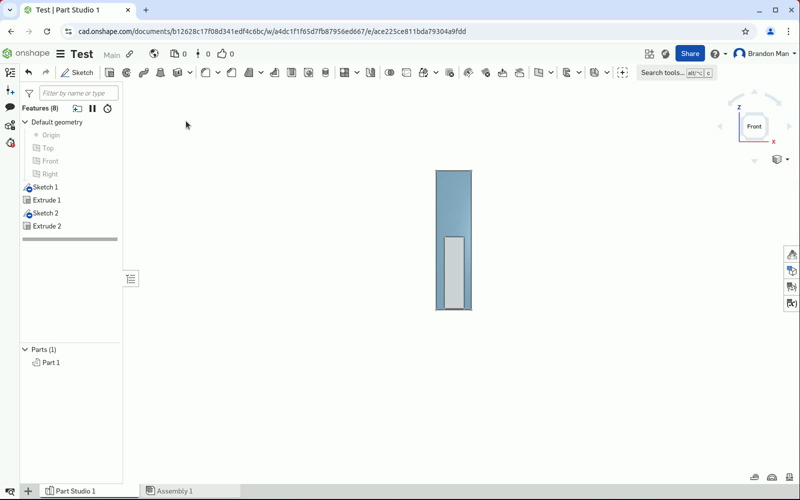
key(shift+h)
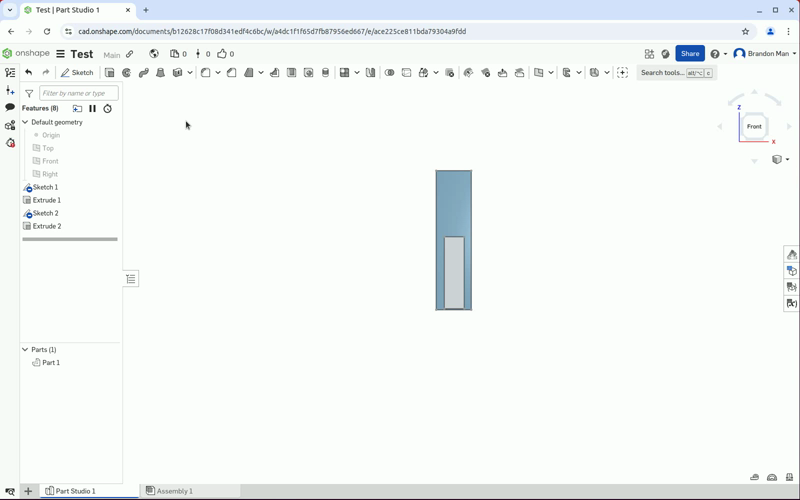
key(shift+7)
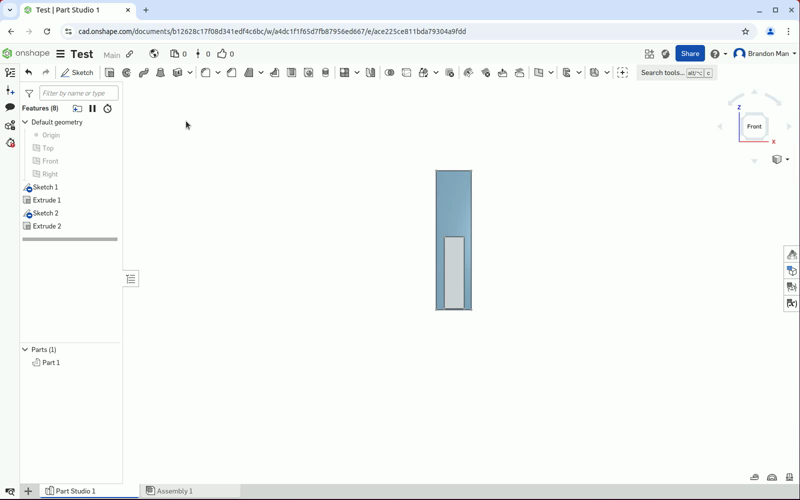
key(left, 2)
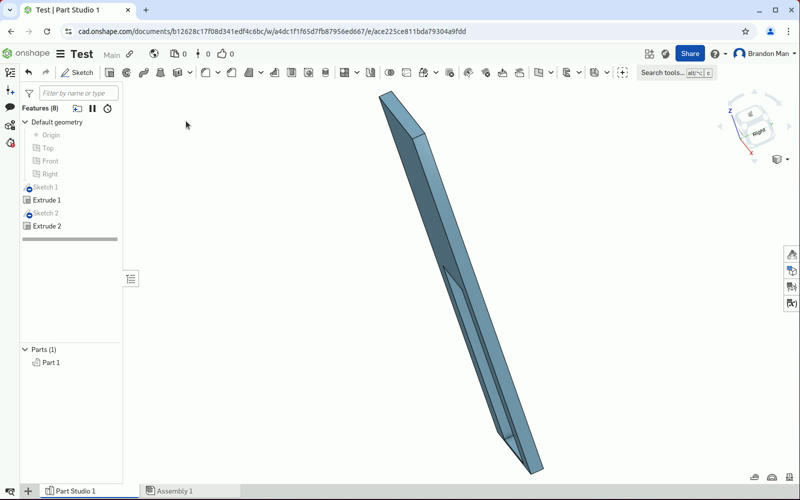
key(down, 2)
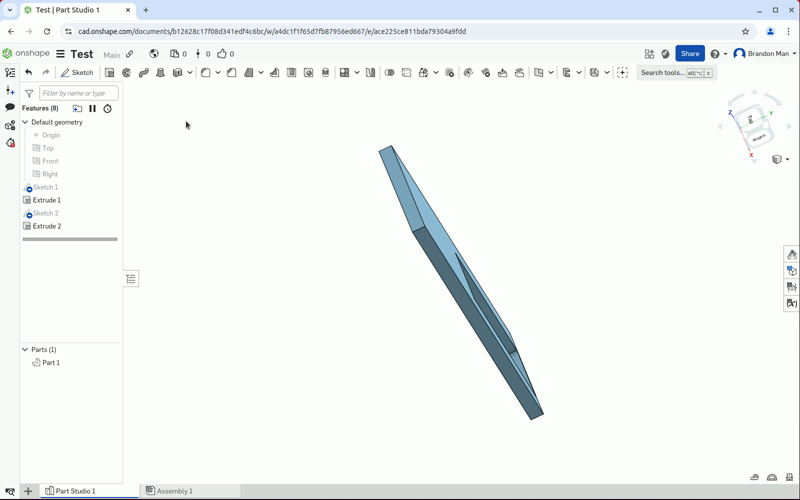
key(up, 2)
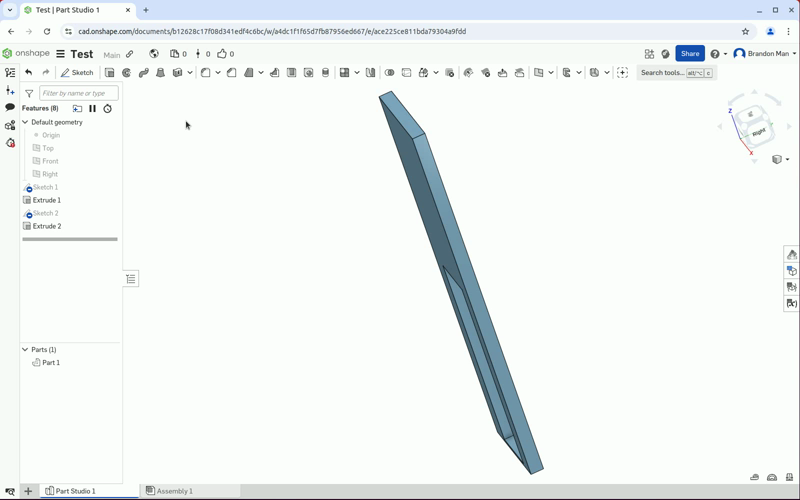
key(right, 2)
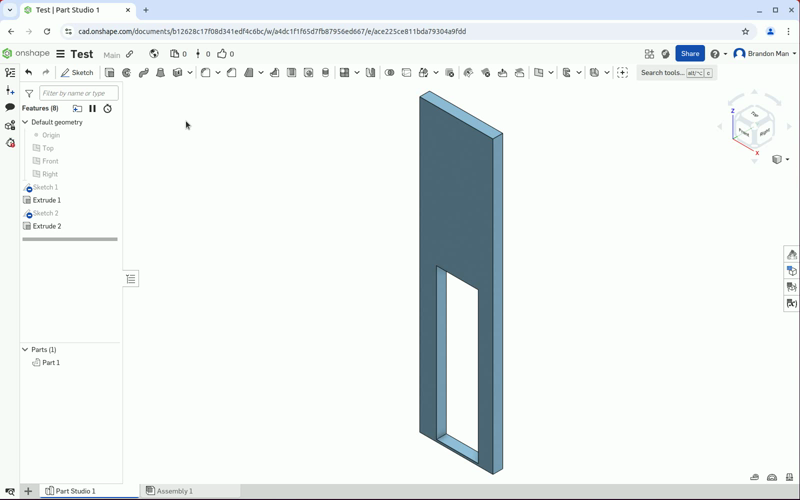
mouse_move(73, 189)
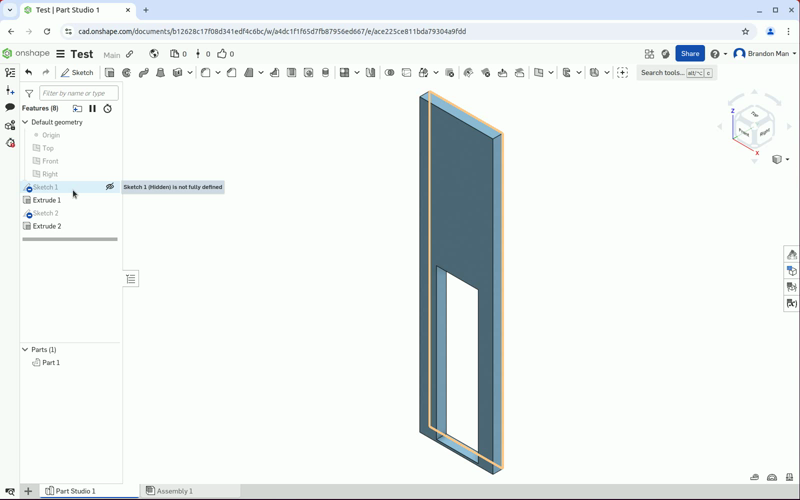
click(73, 189)